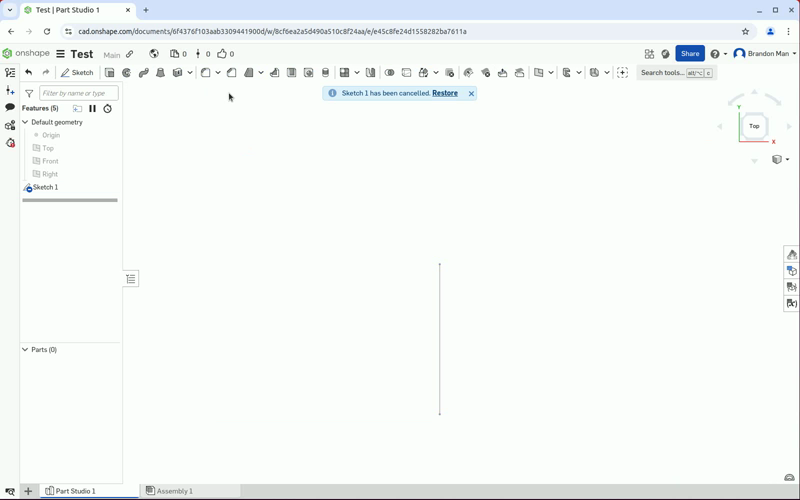
key(shift+h)
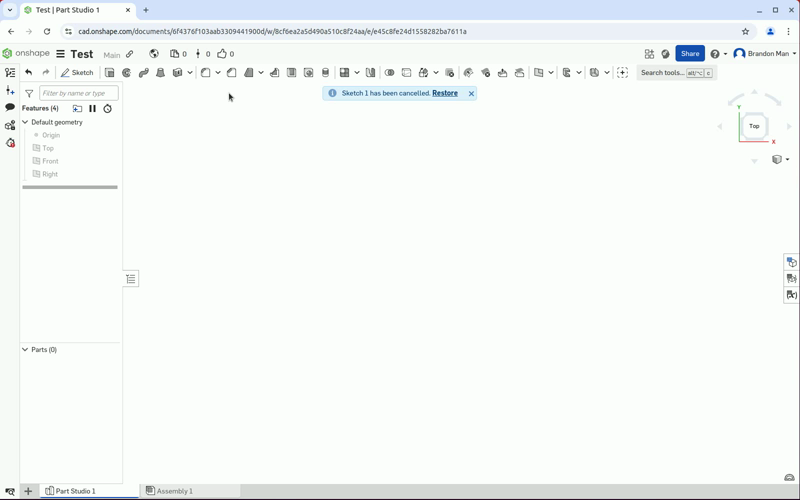
mouse_move(73, 352)
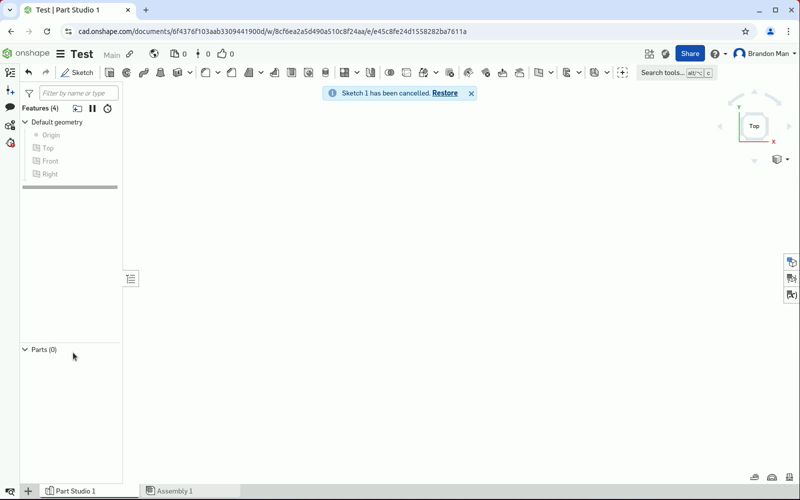
key(y)
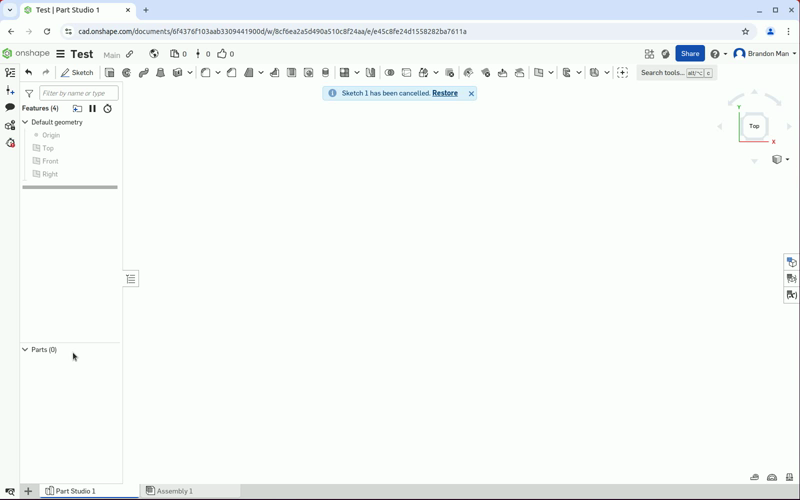
key(shift+p)
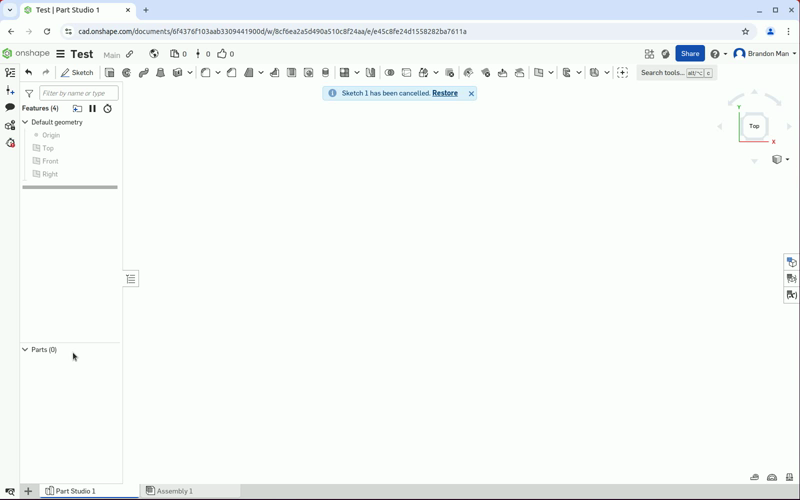
key(space)
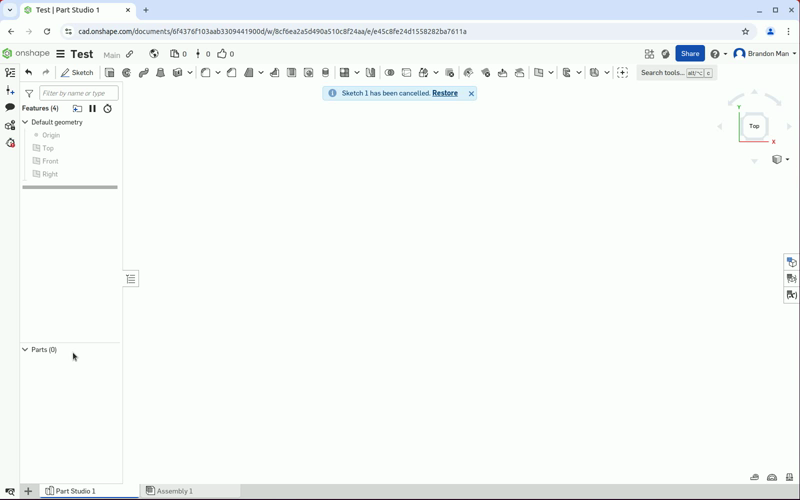
key_down(shift)
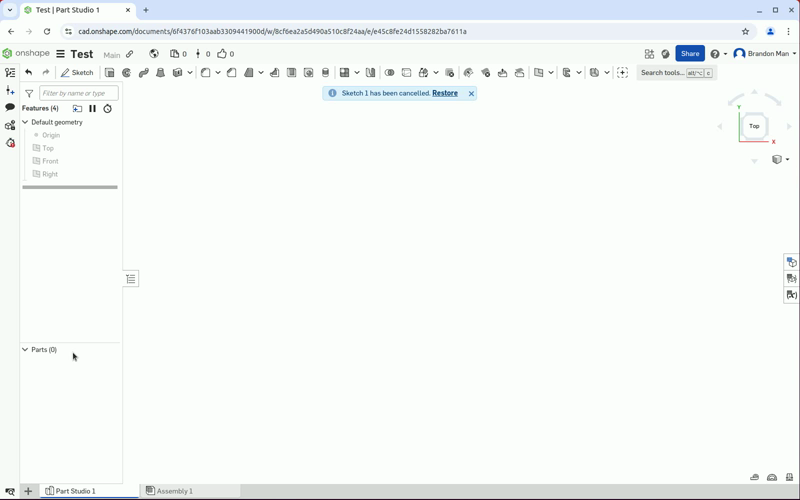
key(up)
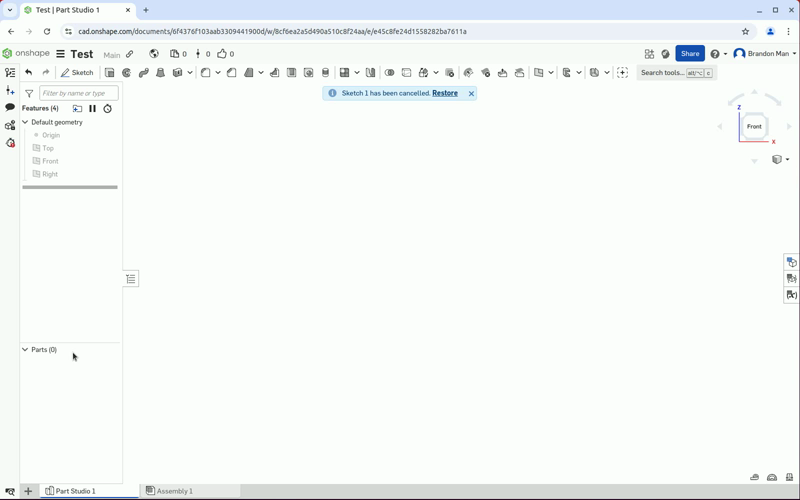
key_up(shift)
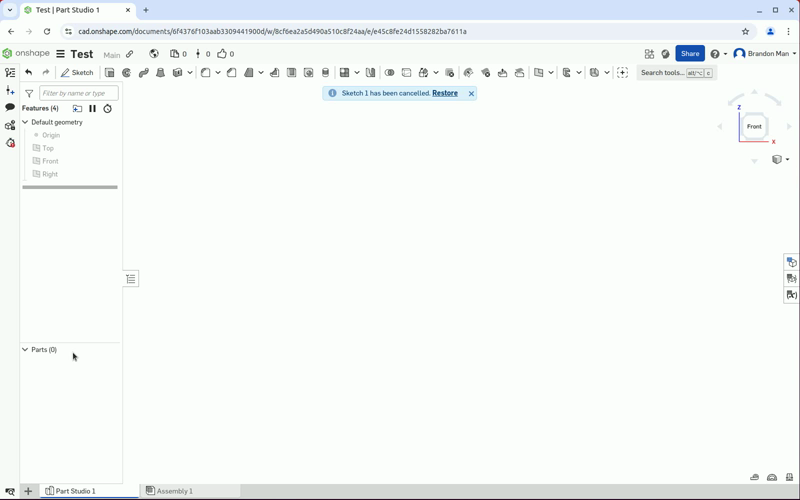
mouse_move(73, 352)
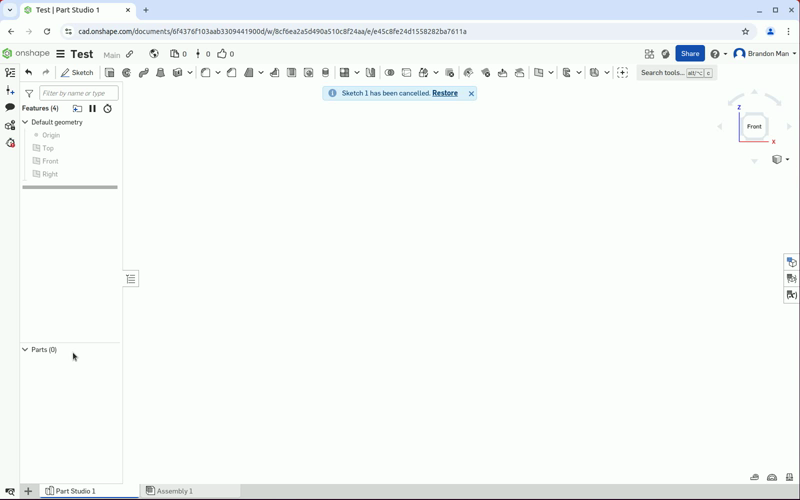
key(shift+y)
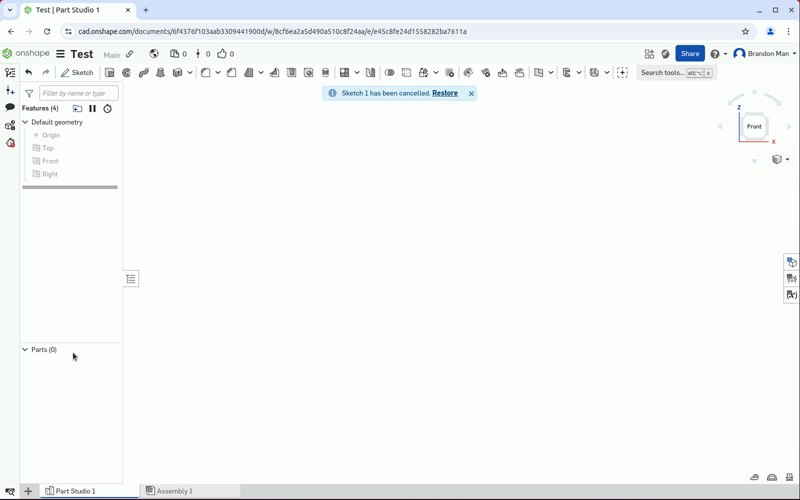
key(shift+s)
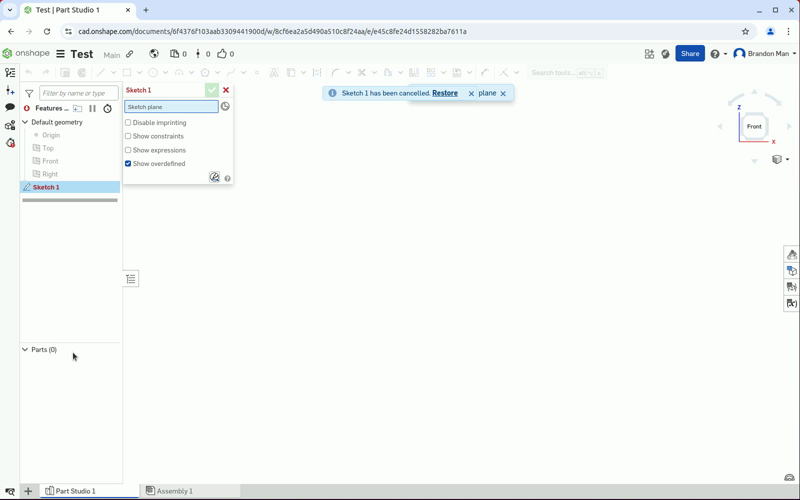
mouse_move(73, 163)
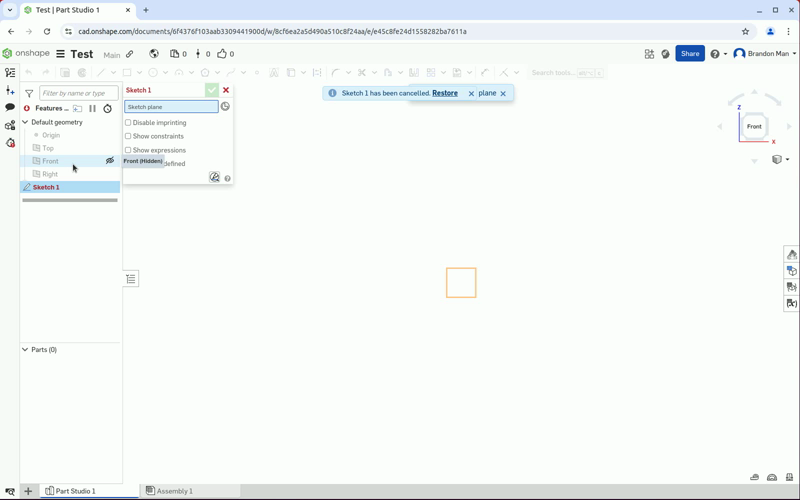
click(73, 163)
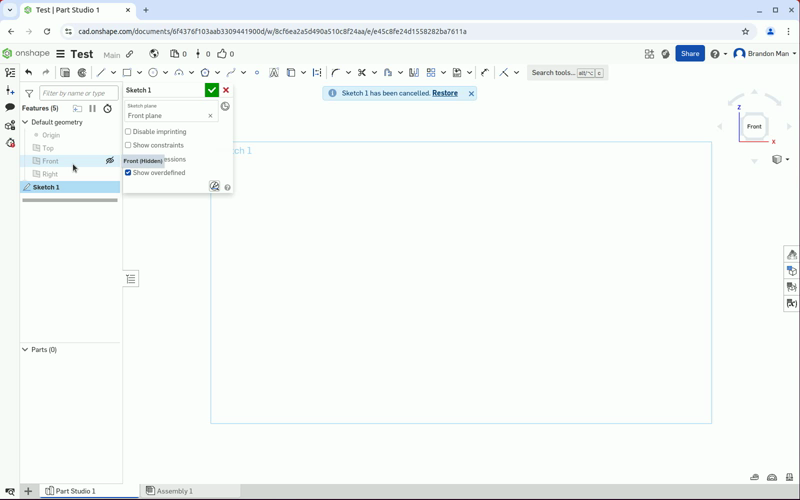
mouse_move(73, 352)
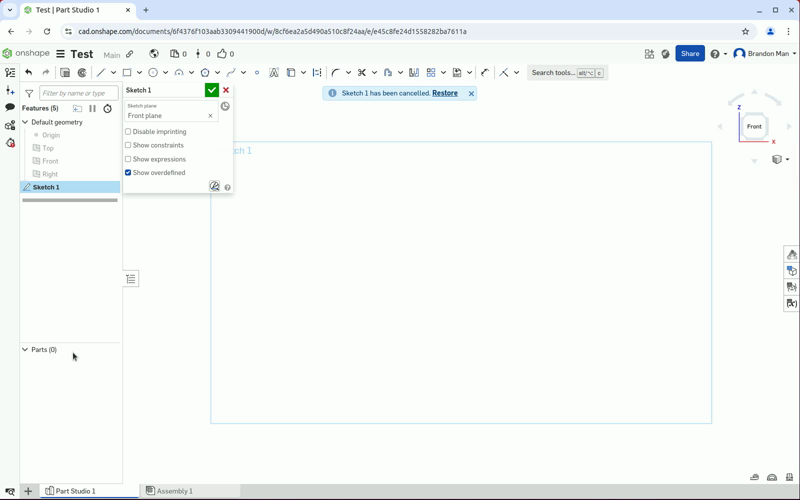
key(y)
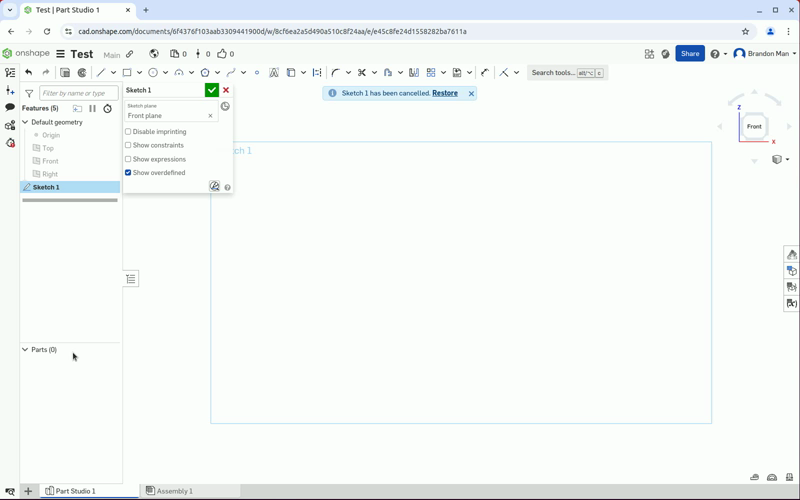
key(l)
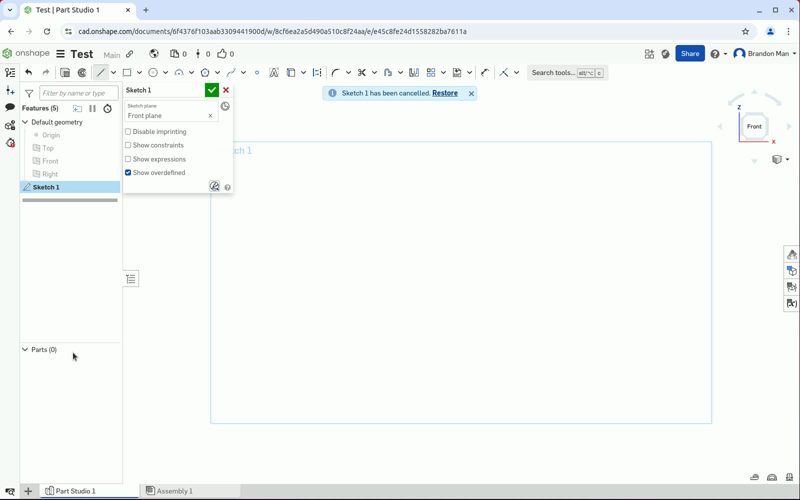
key_down(shift)
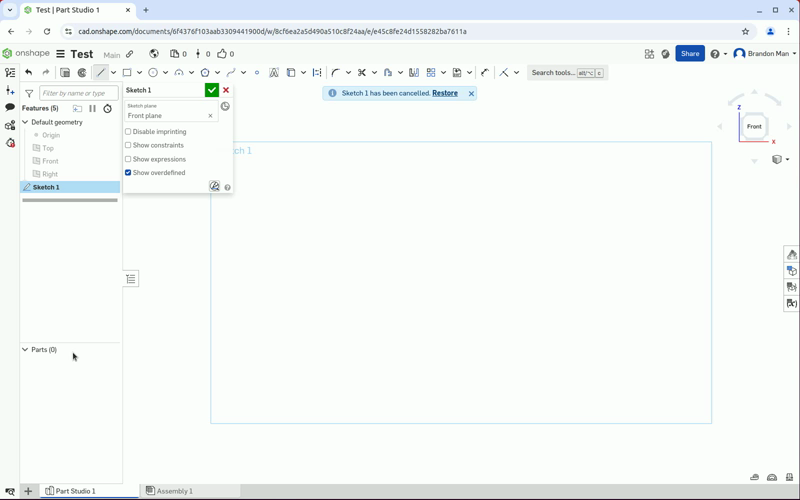
mouse_move(423, 357)
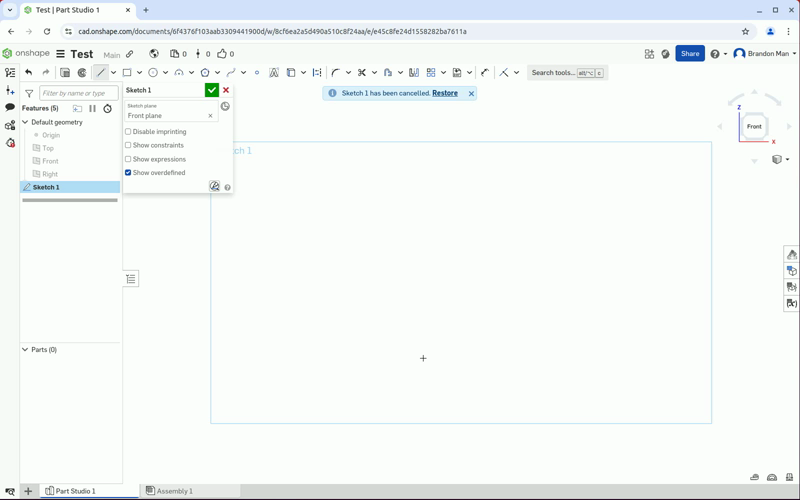
click(423, 357)
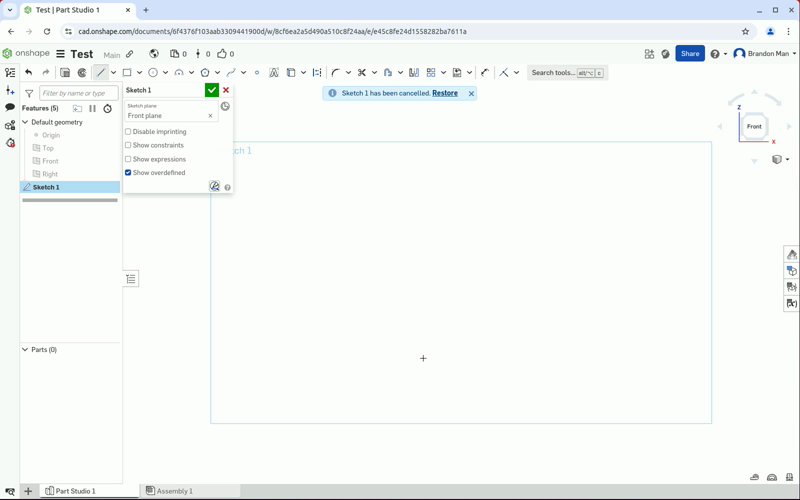
key_up(shift)
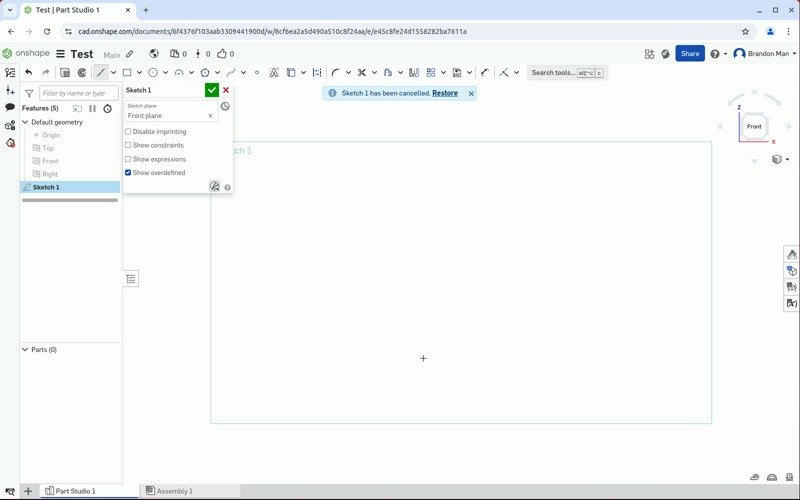
key_down(shift)
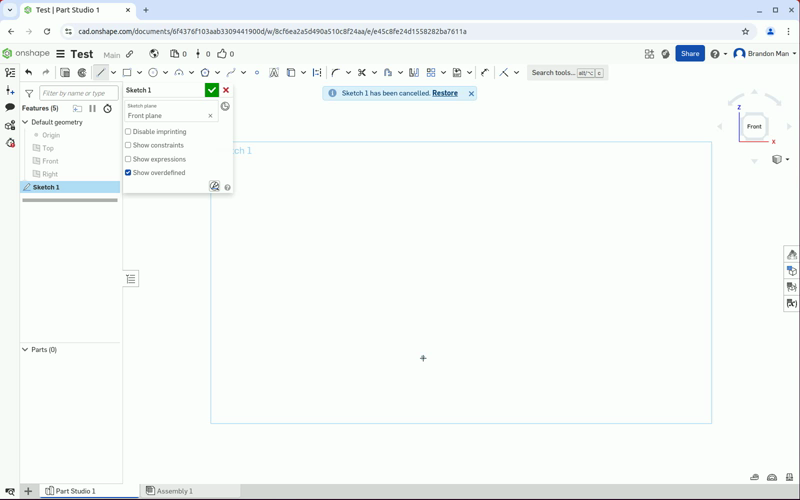
mouse_move(497, 357)
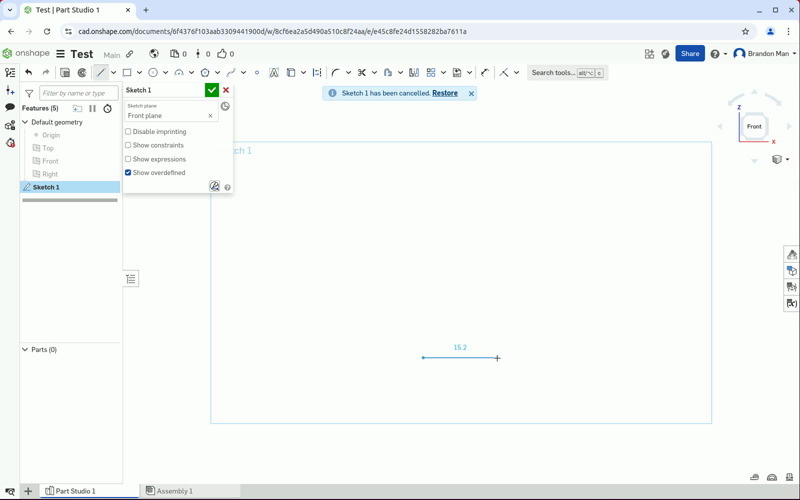
click(497, 357)
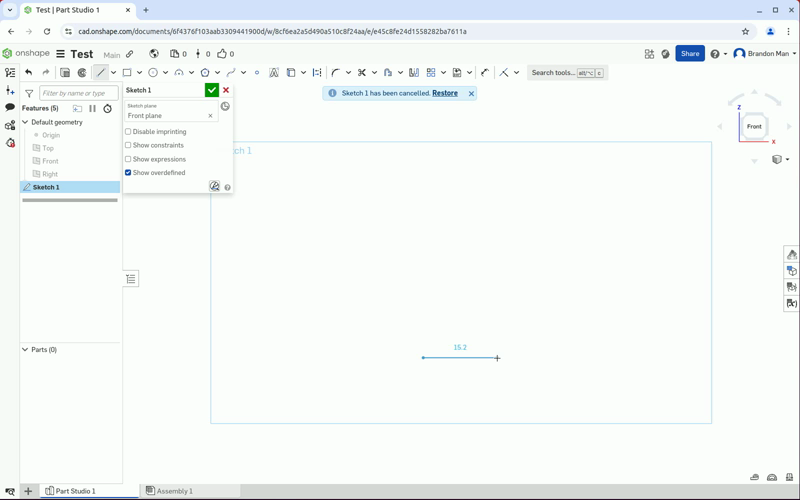
key_up(shift)
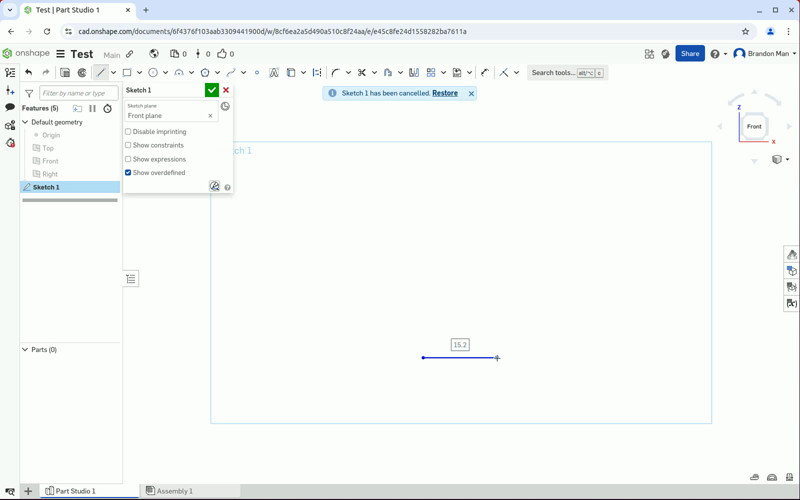
key_down(shift)
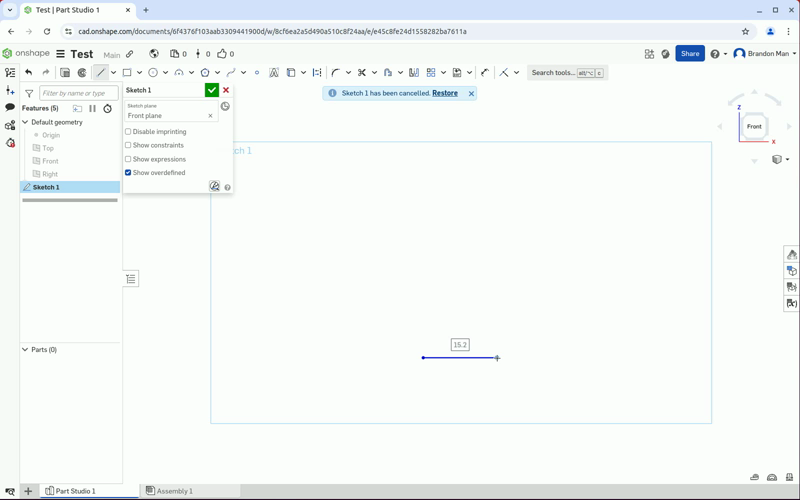
mouse_move(497, 208)
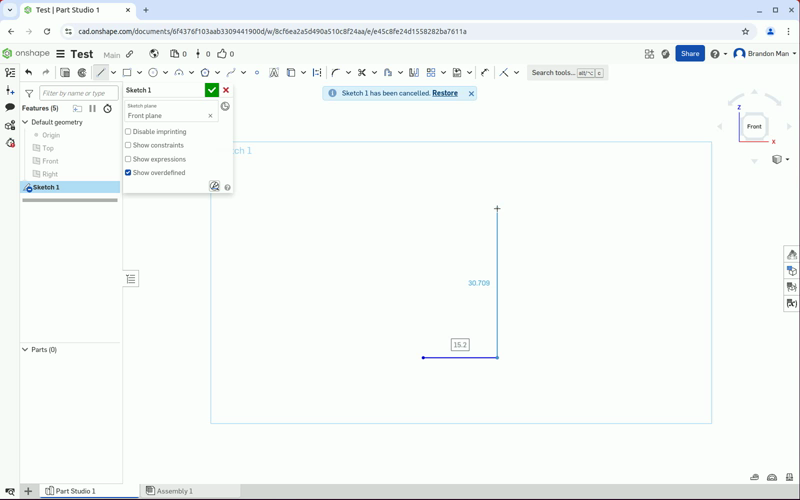
click(497, 208)
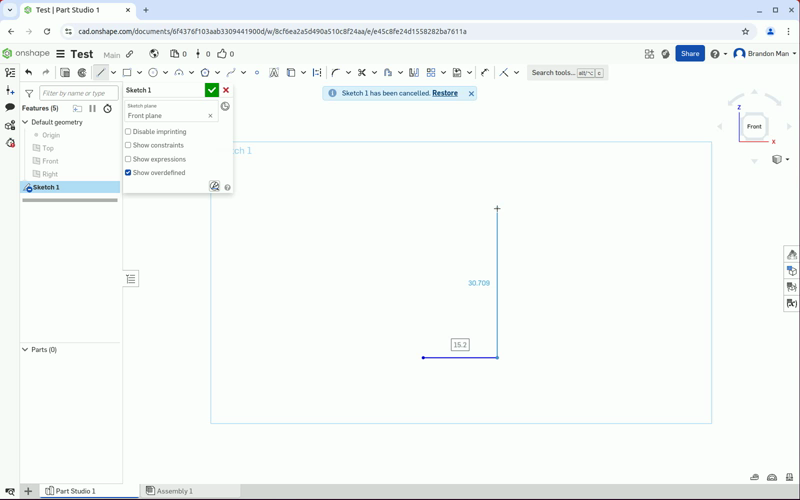
key_up(shift)
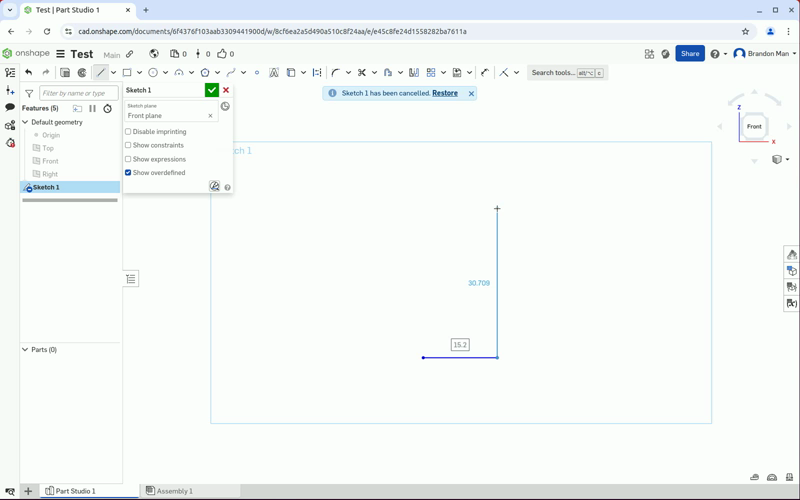
key(esc)
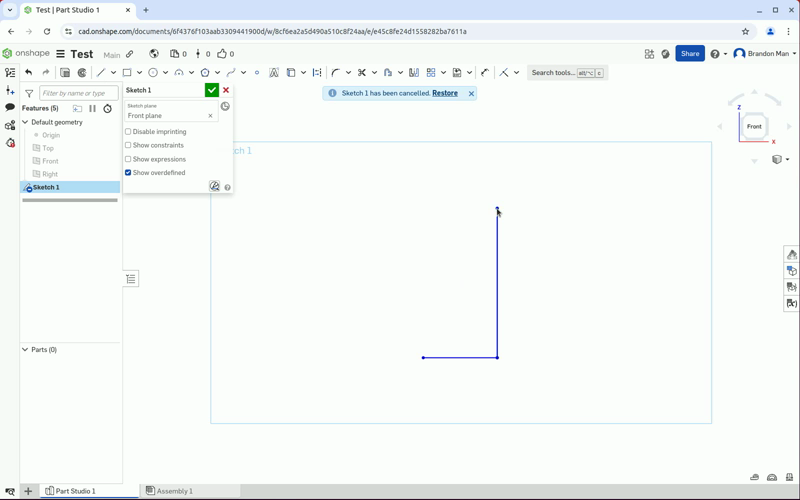
key(a)
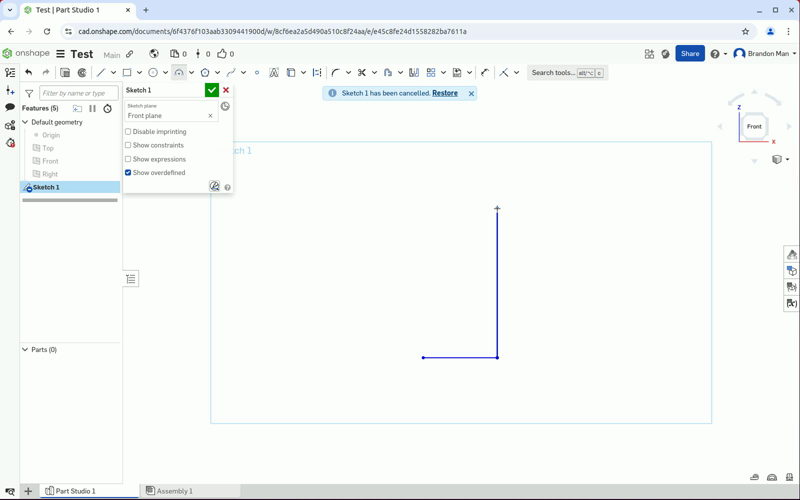
mouse_move(497, 208)
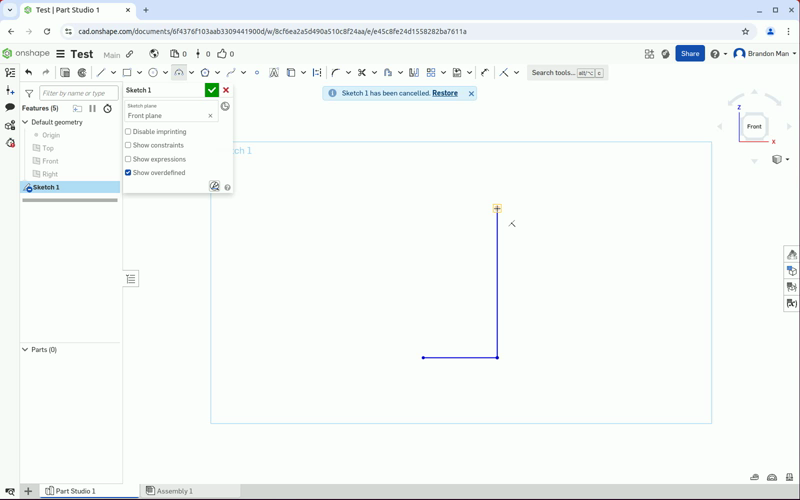
click(497, 208)
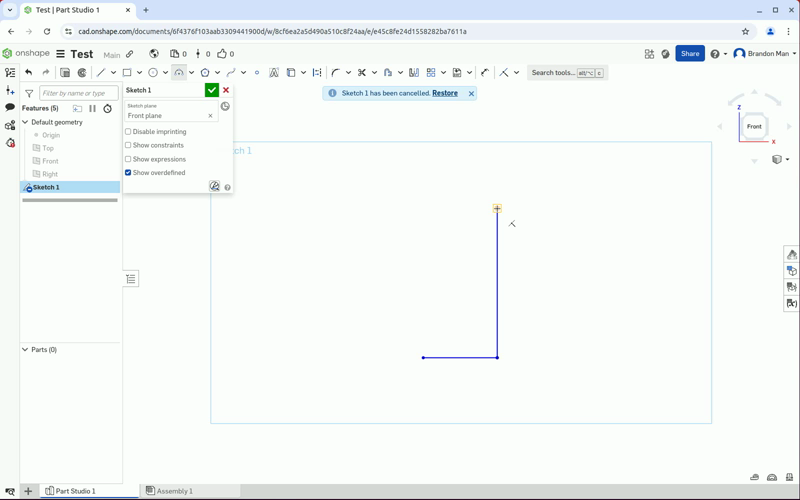
key_down(shift)
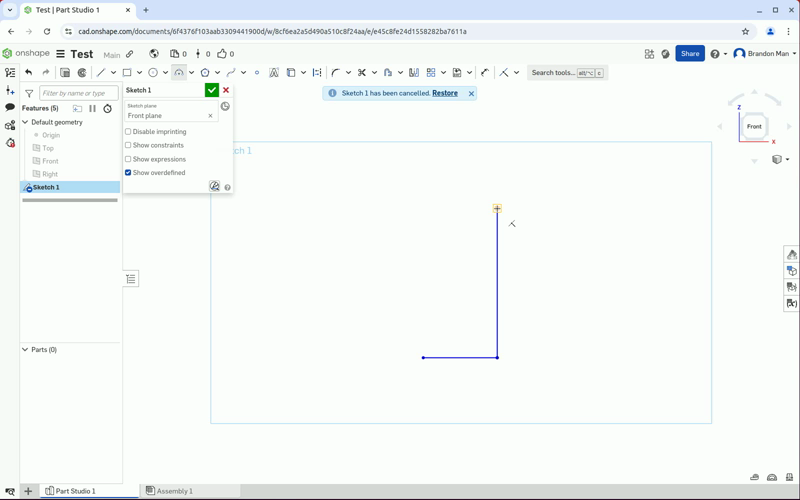
mouse_move(423, 208)
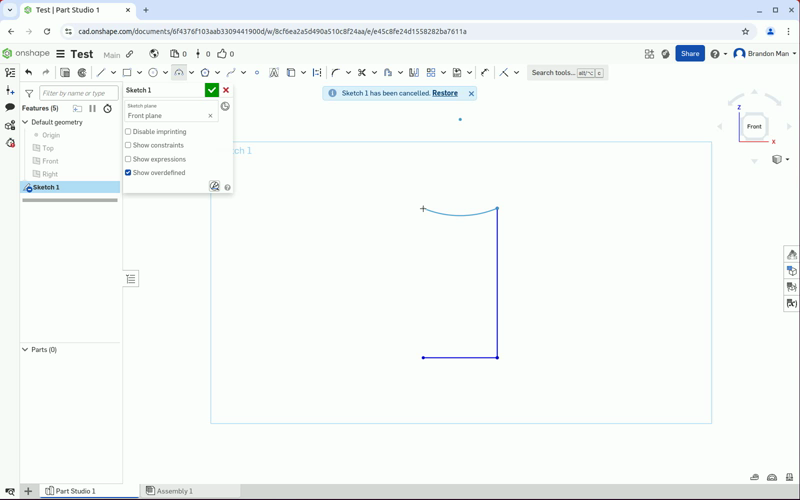
click(423, 208)
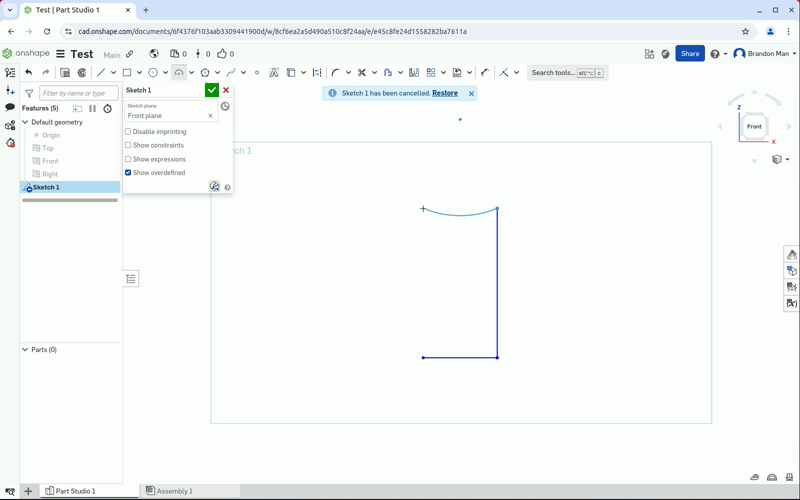
mouse_move(460, 245)
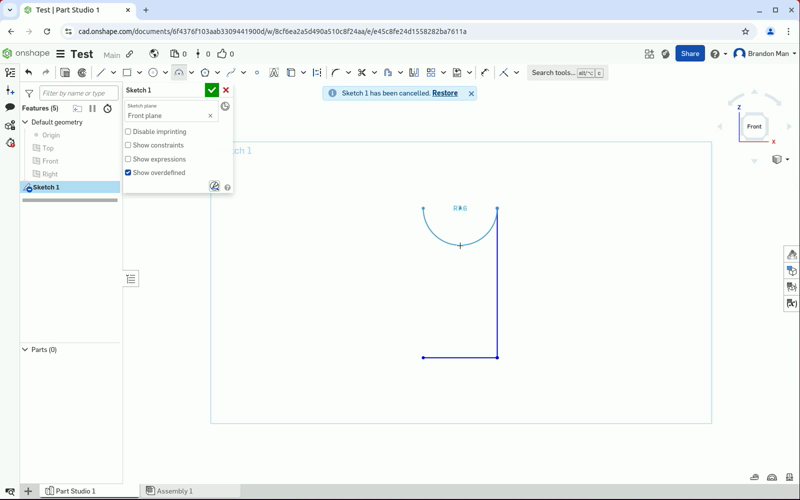
click(460, 245)
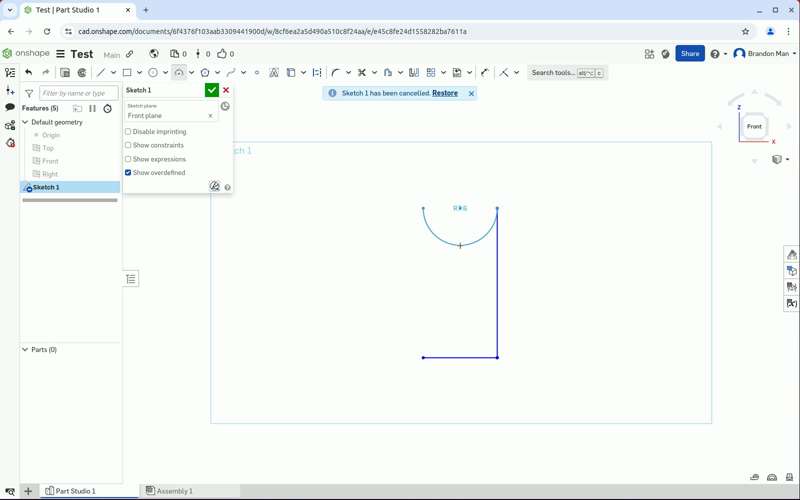
key_up(shift)
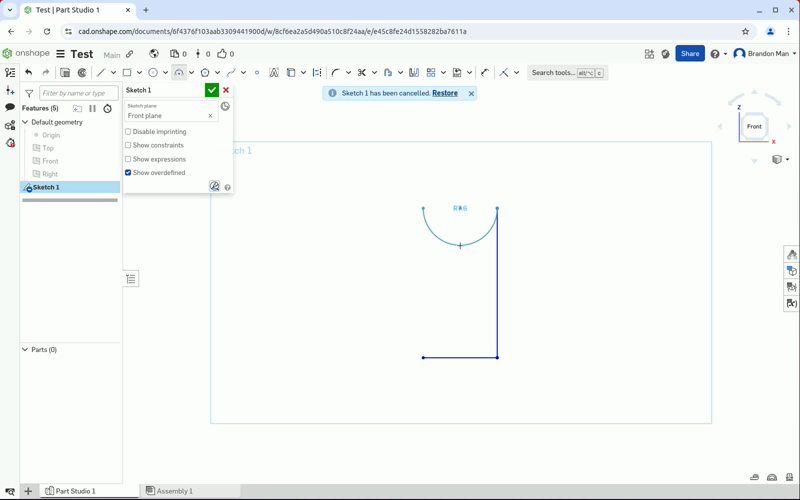
key(esc)
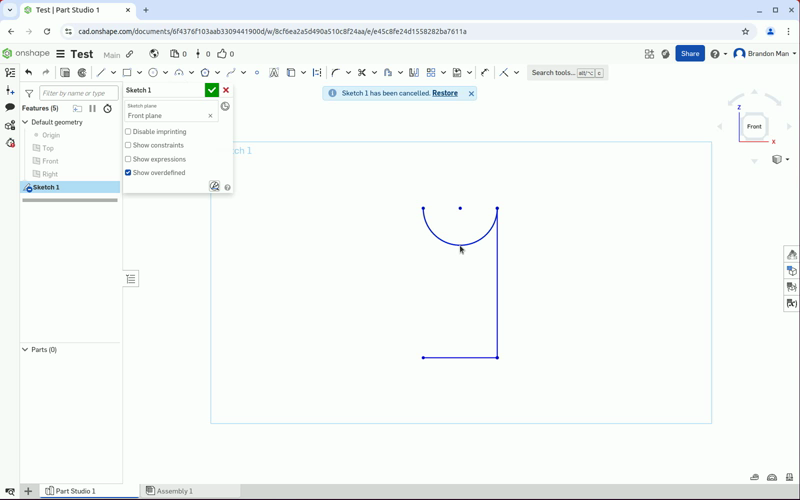
key(l)
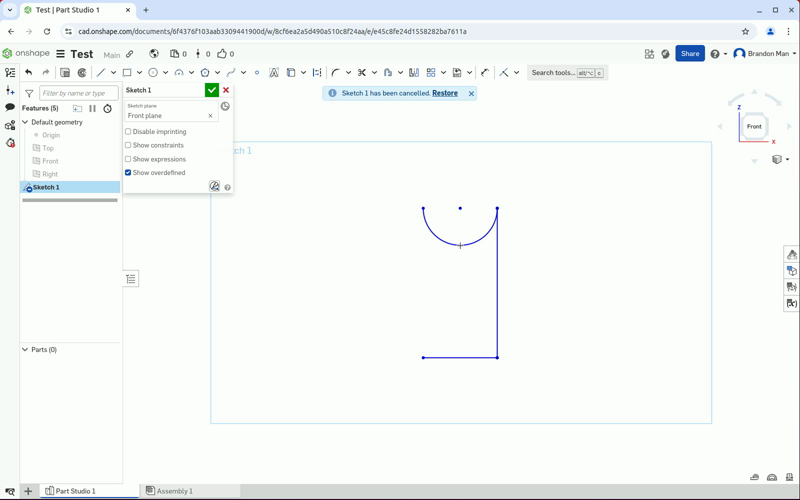
mouse_move(423, 208)
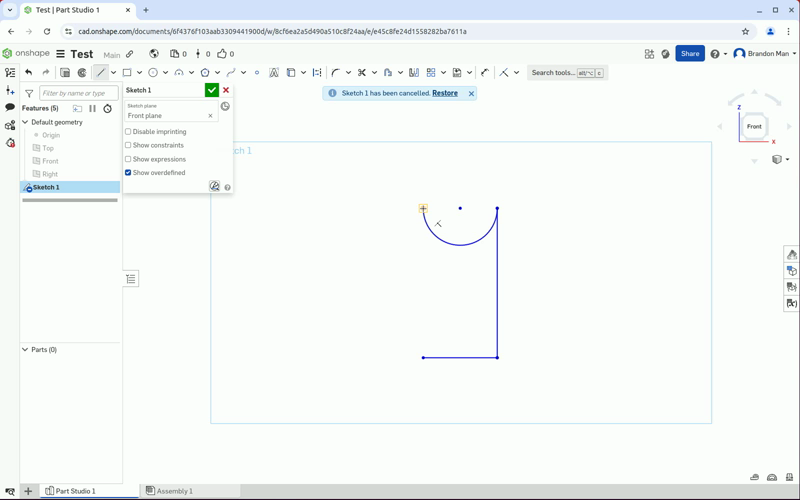
click(423, 208)
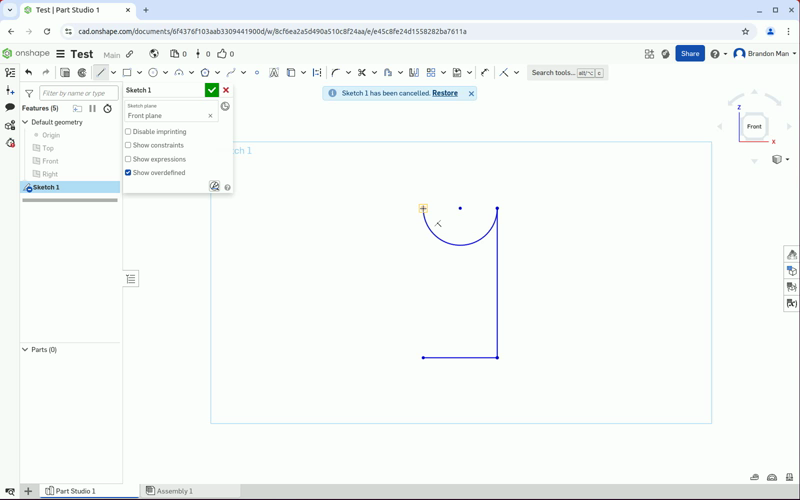
key_down(shift)
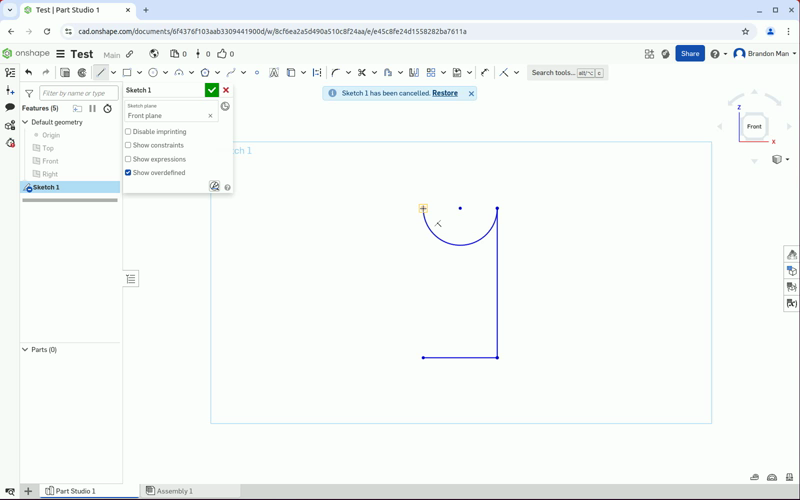
mouse_move(423, 357)
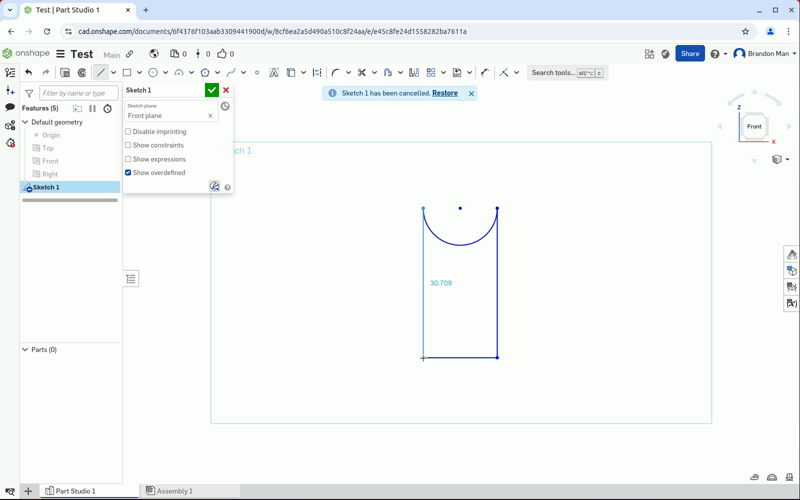
key_up(shift)
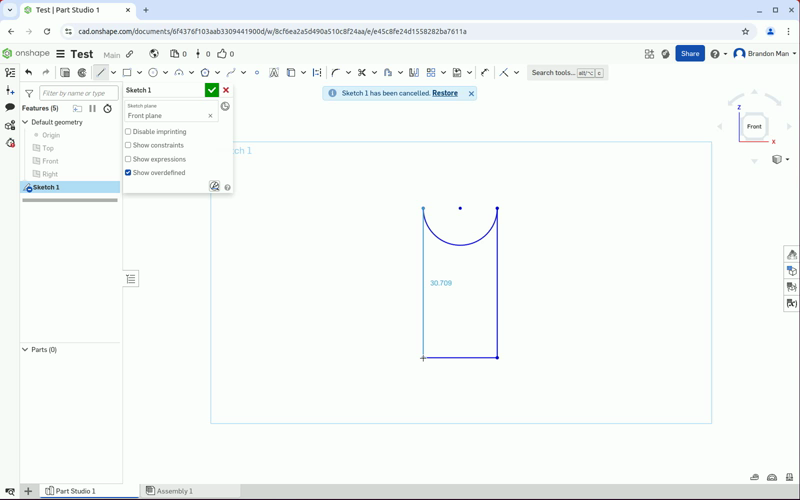
click(423, 357)
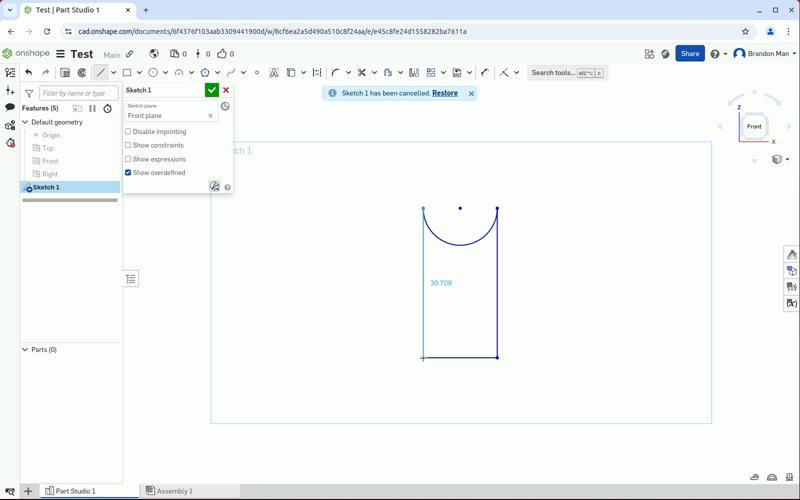
key(esc)
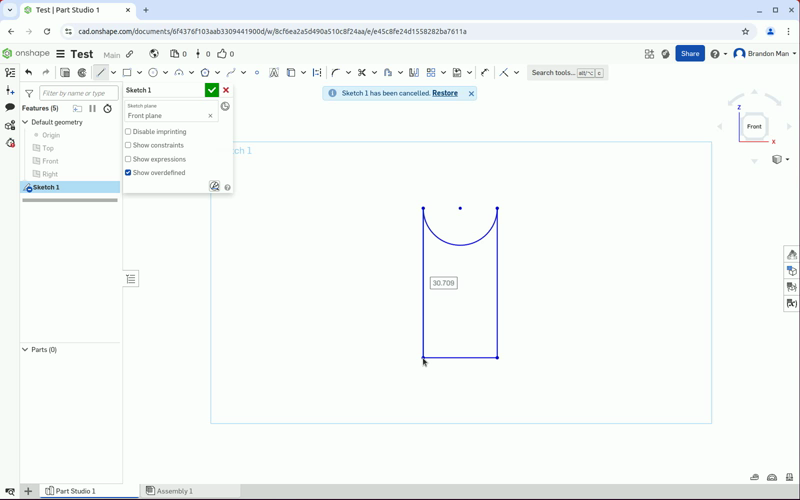
mouse_move(471, 275)
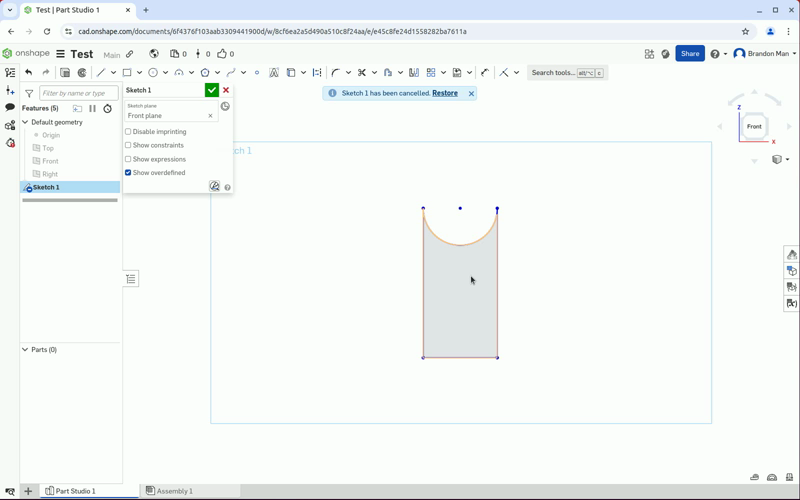
scroll(6)
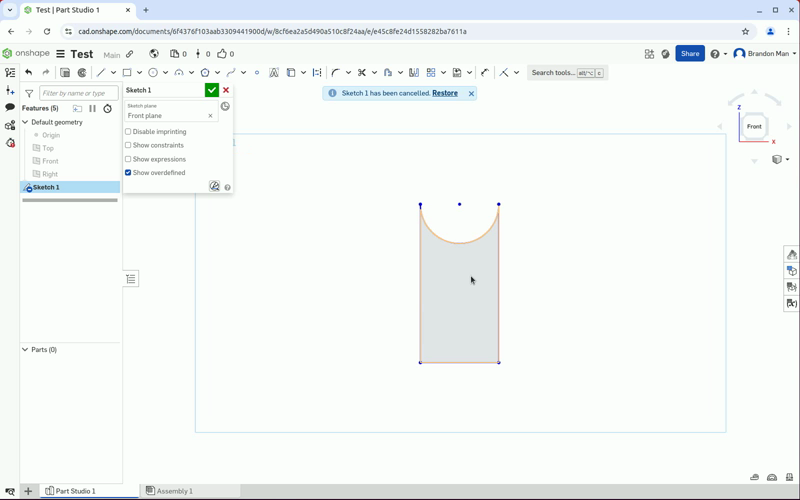
scroll(6)
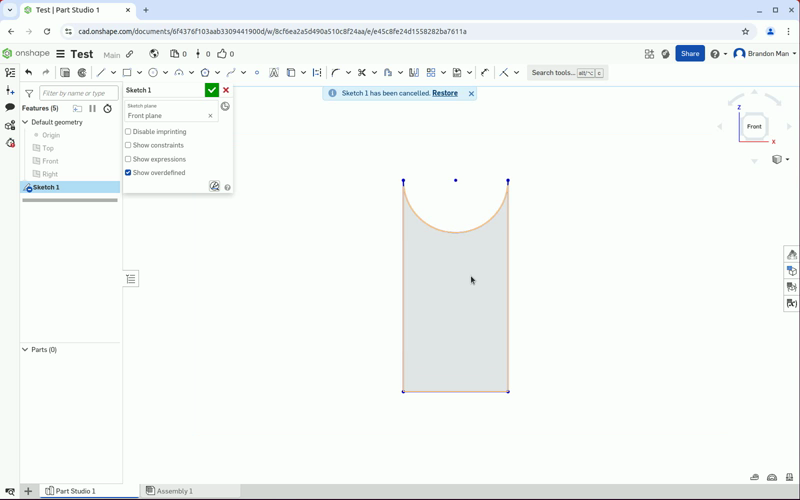
scroll(6)
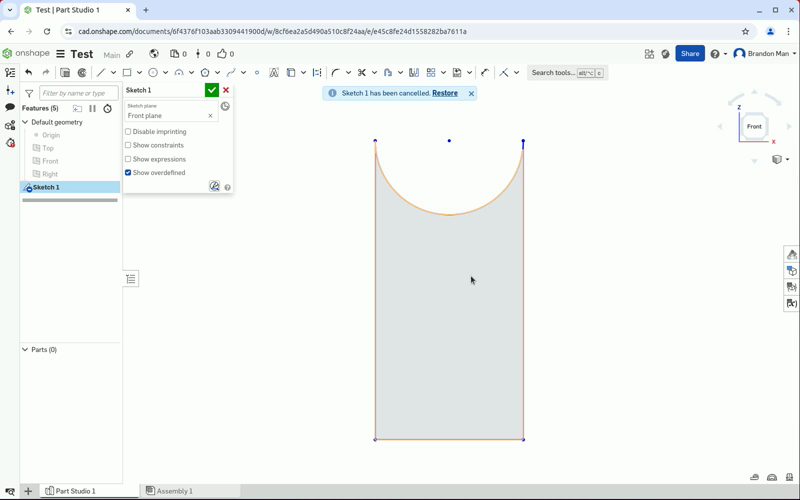
scroll(6)
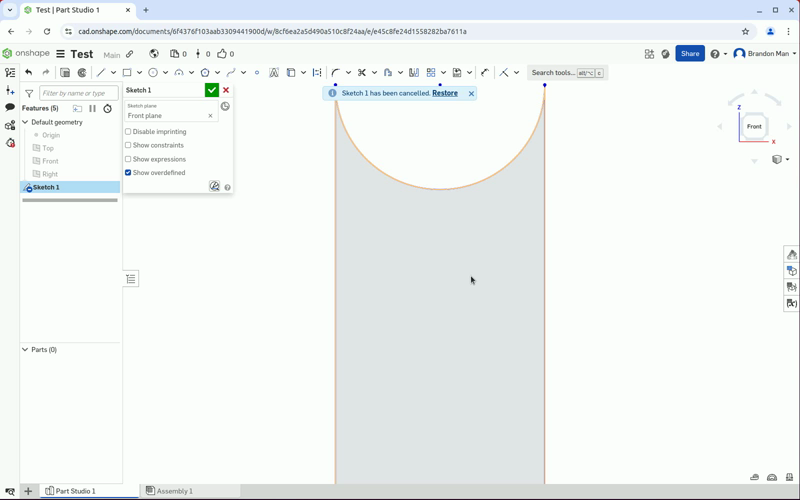
scroll(6)
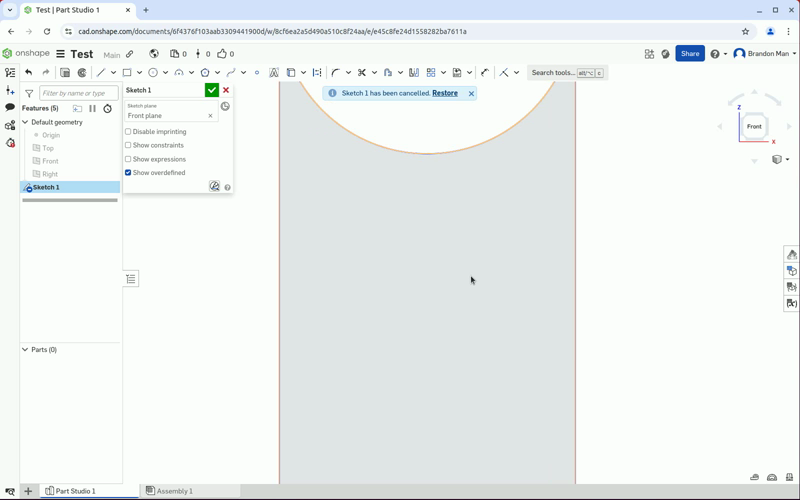
scroll(6)
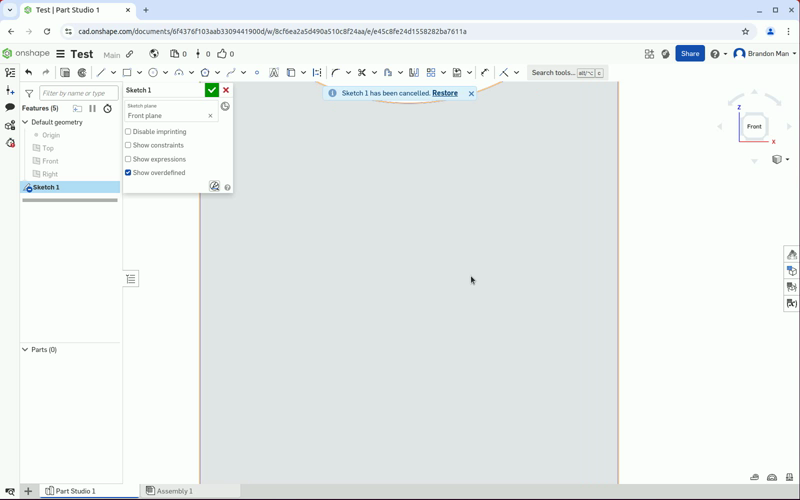
scroll(6)
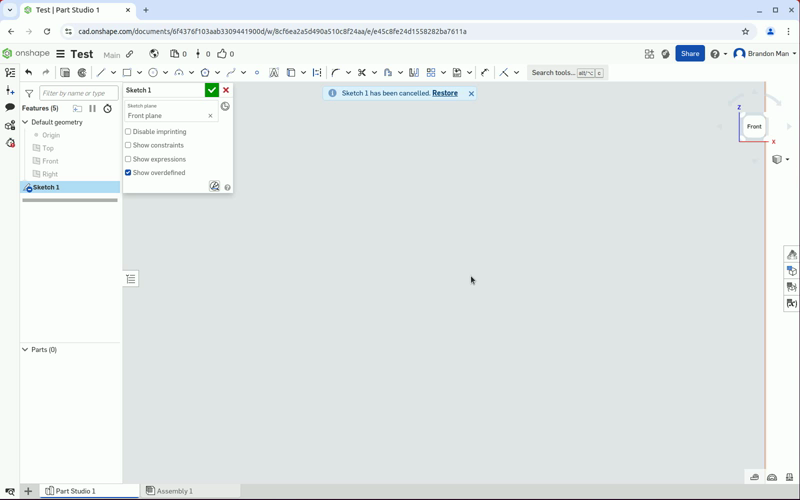
click(471, 275)
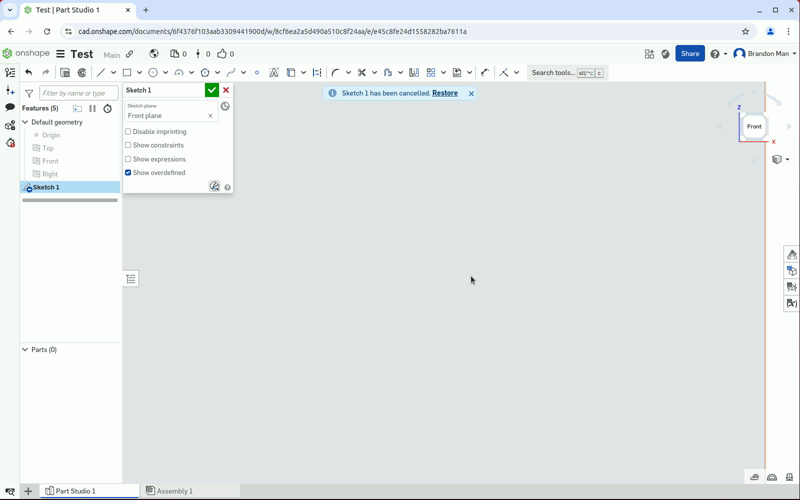
scroll(-6)
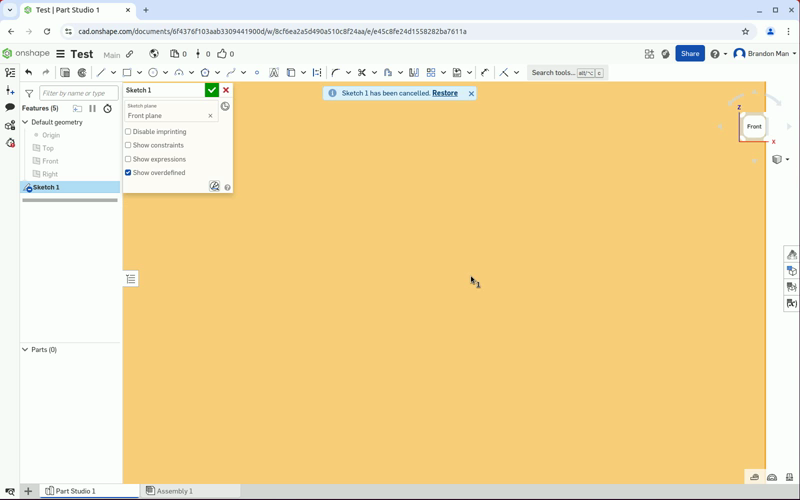
scroll(-6)
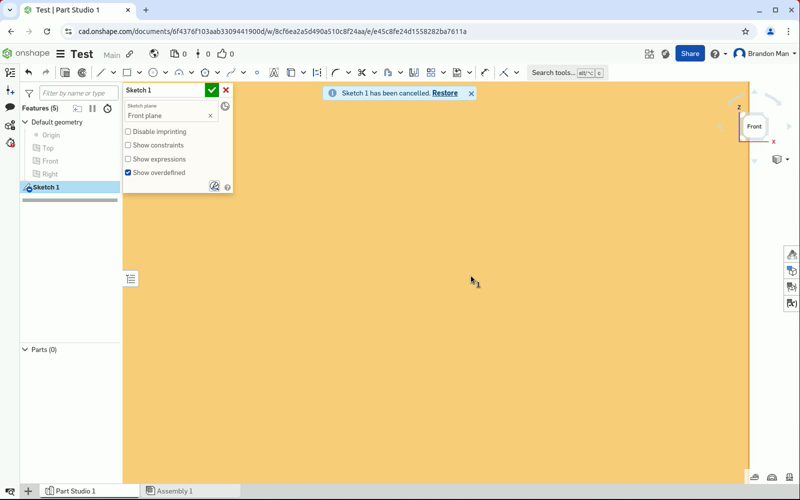
scroll(-6)
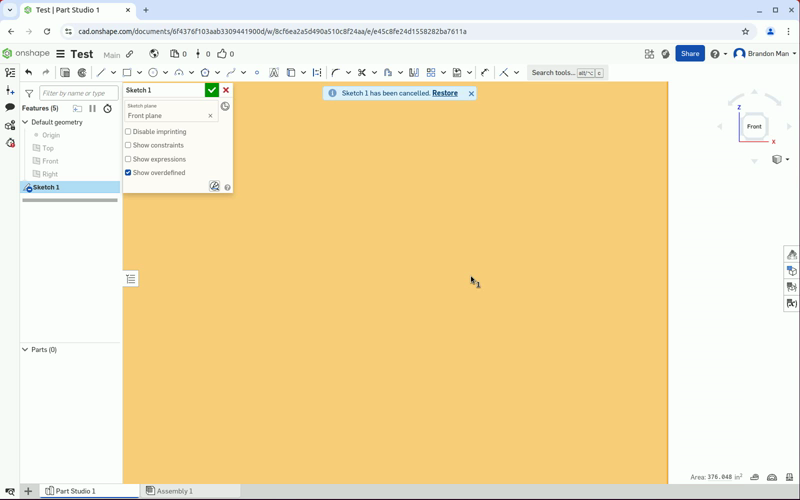
scroll(-6)
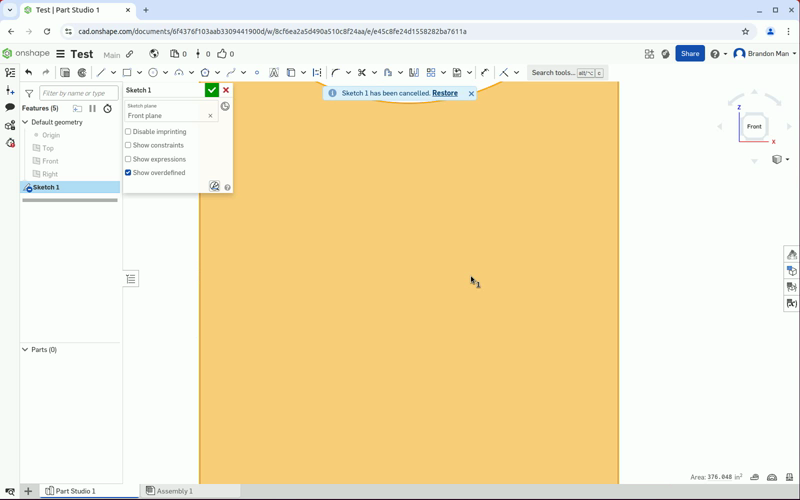
scroll(-6)
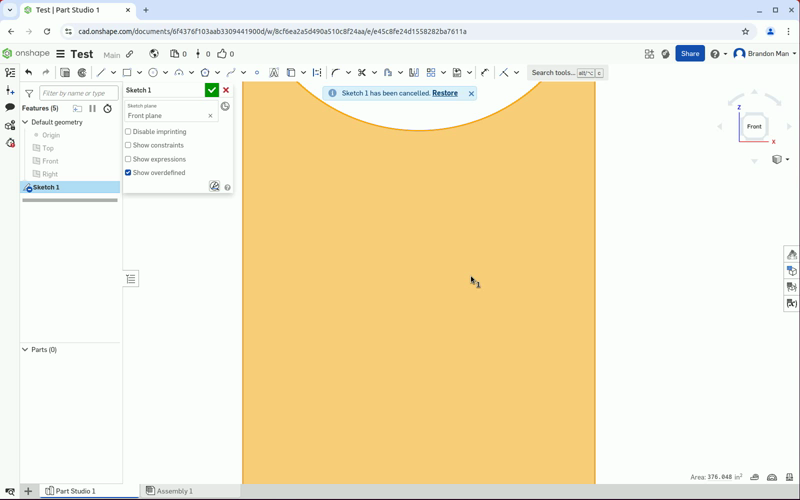
scroll(-6)
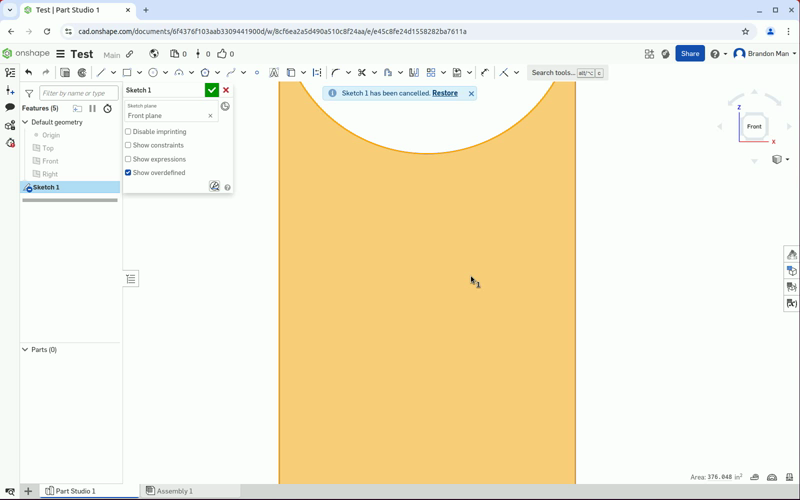
scroll(-6)
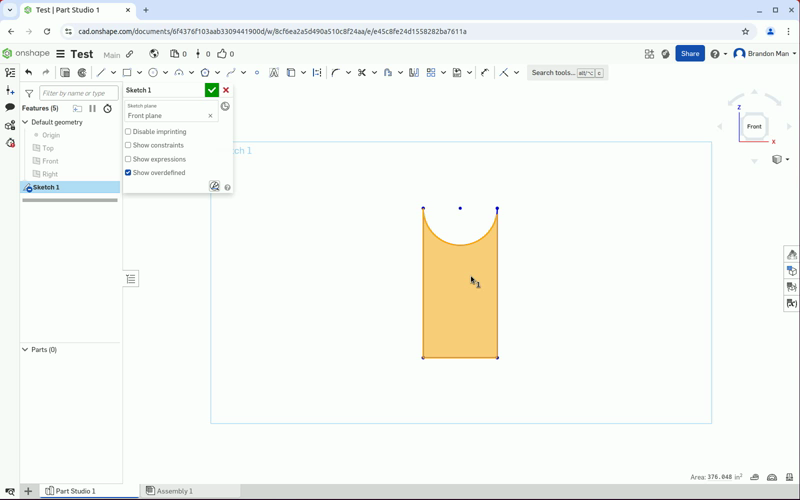
mouse_move(73, 352)
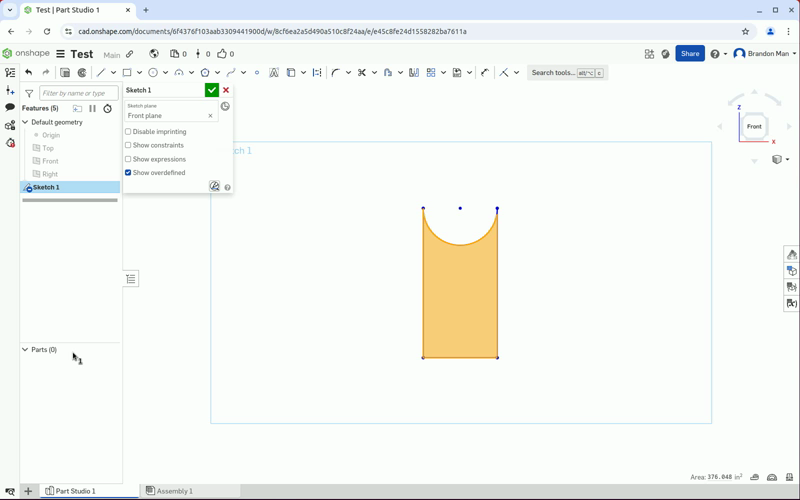
key(shift+y)
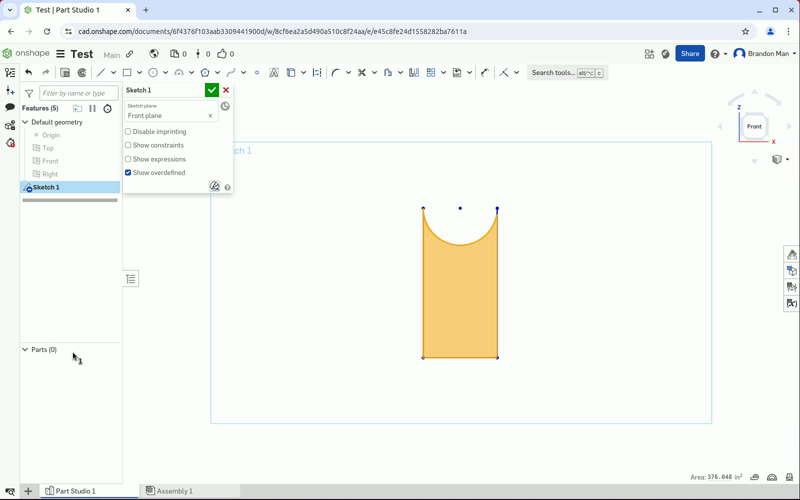
key(shift+e)
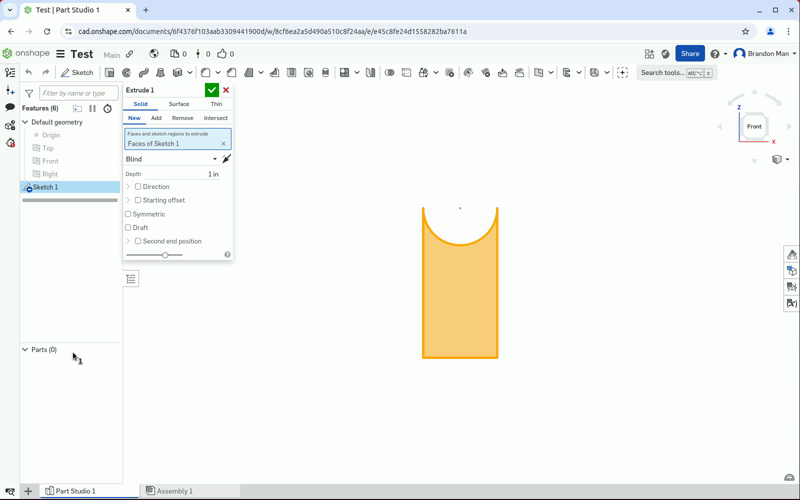
mouse_move(143, 106)
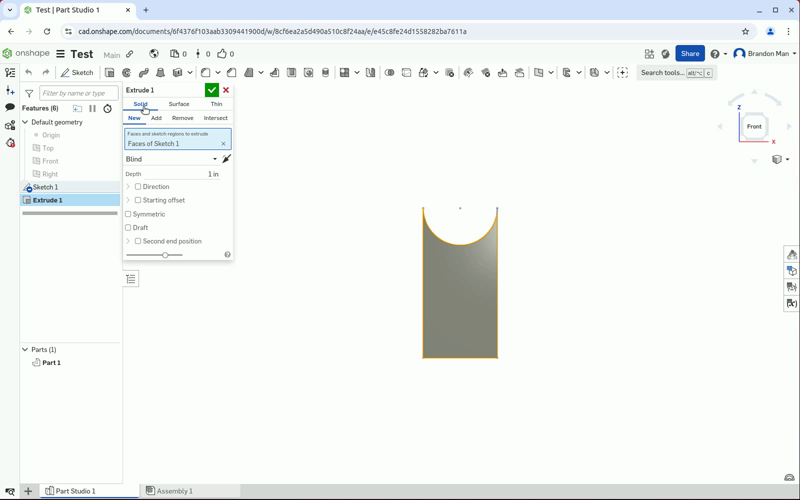
click(143, 106)
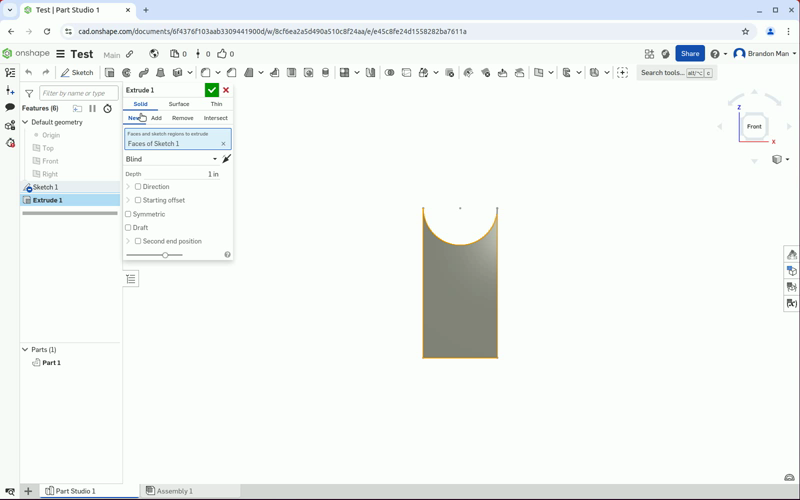
mouse_move(137, 120)
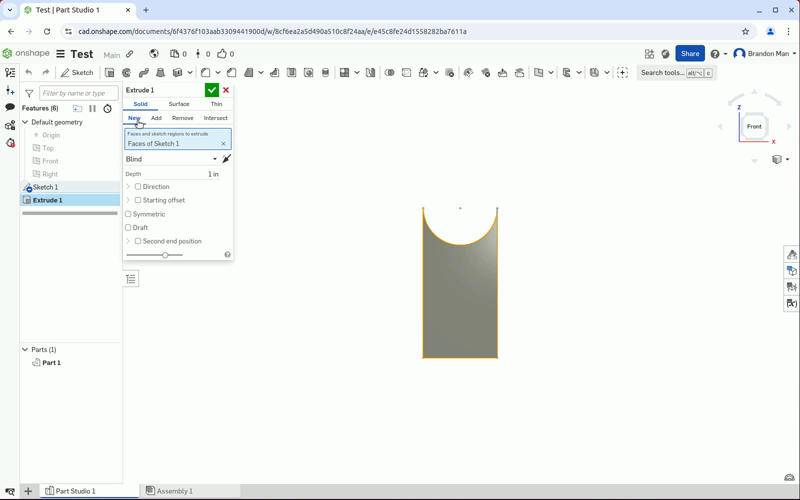
click(137, 120)
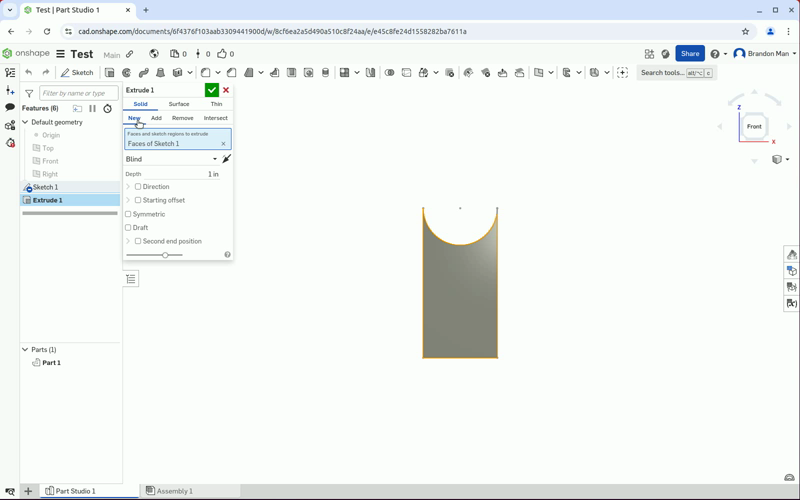
key(tab, 4)
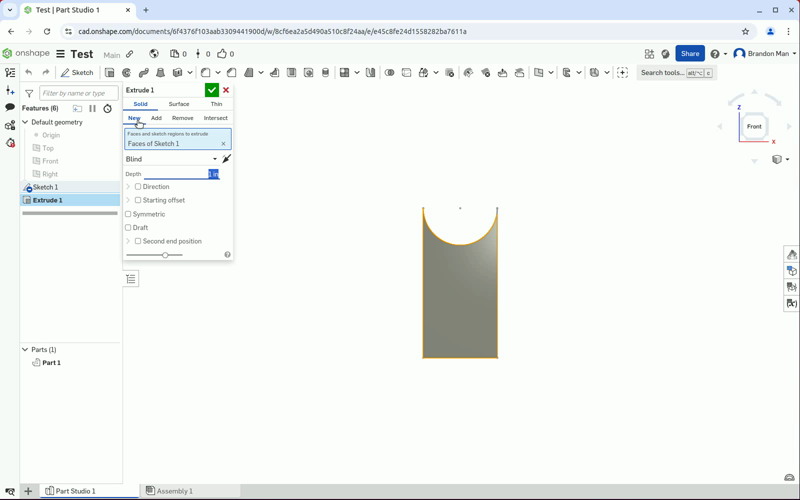
text(9.869)
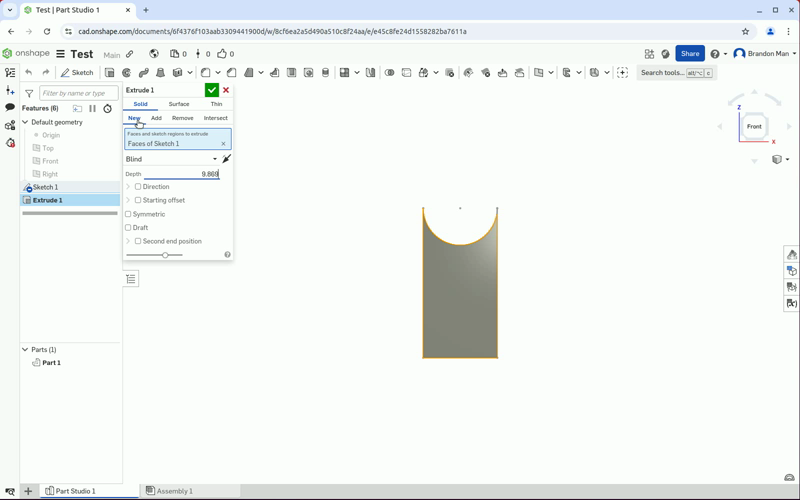
key(enter)
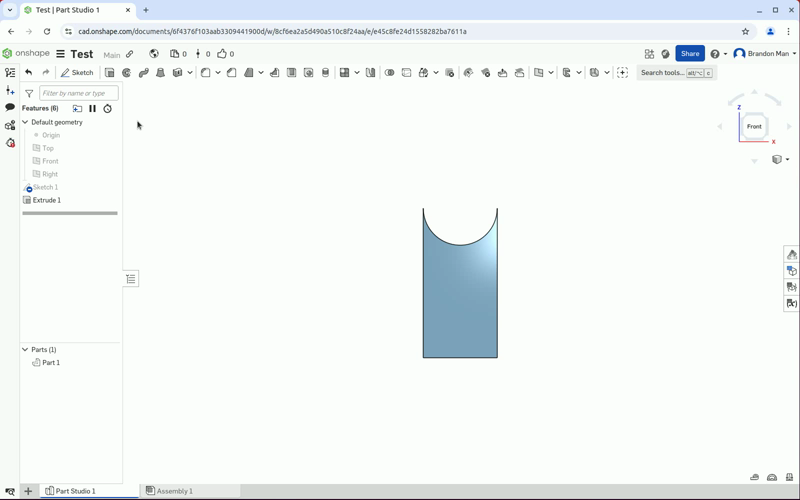
key(shift+h)
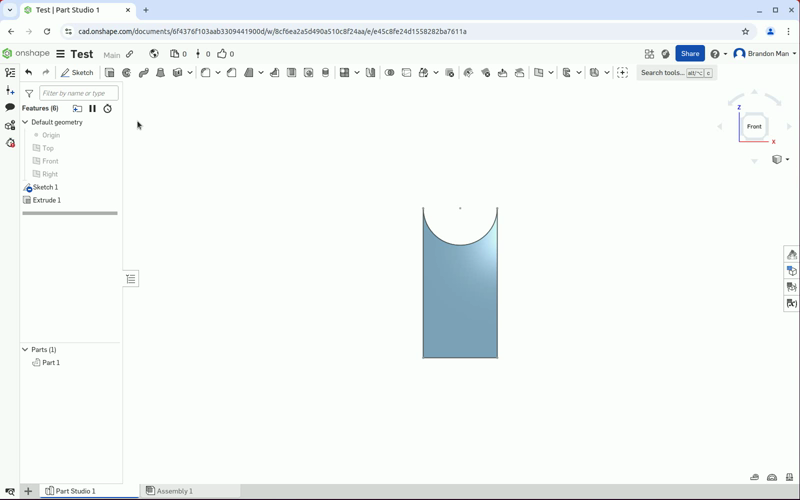
key(shift+h)
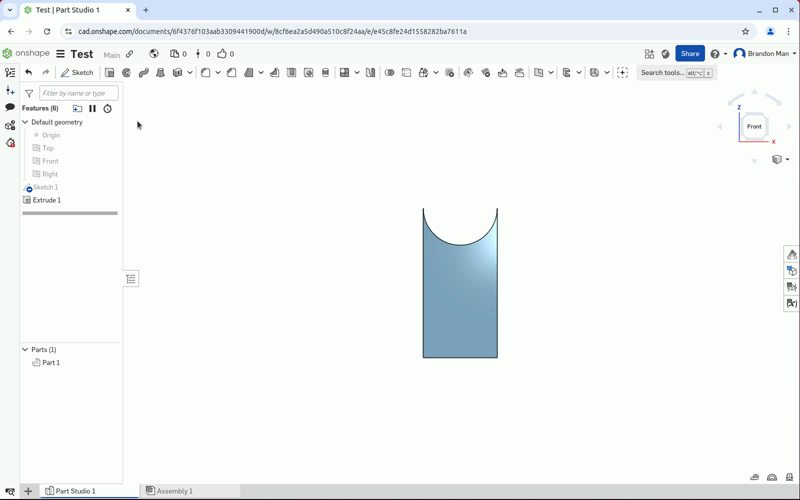
mouse_move(73, 189)
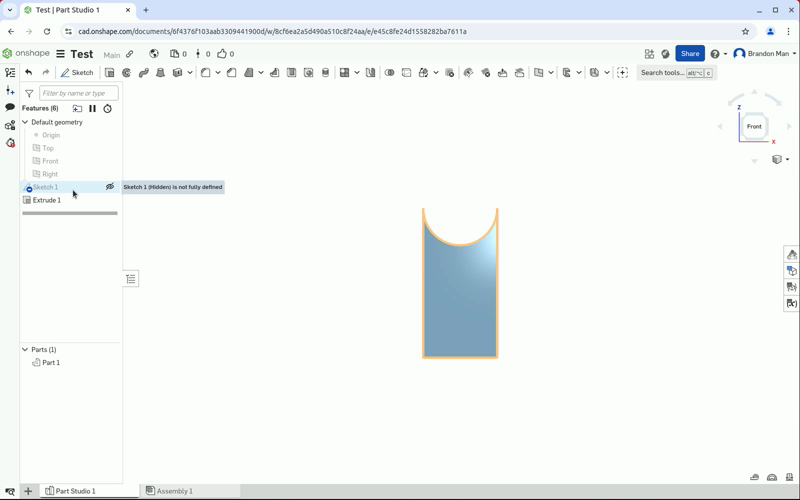
click(73, 189)
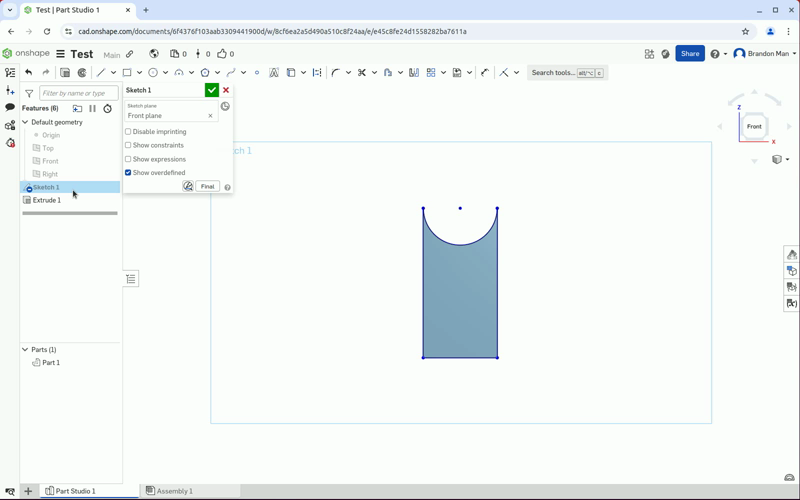
mouse_move(229, 92)
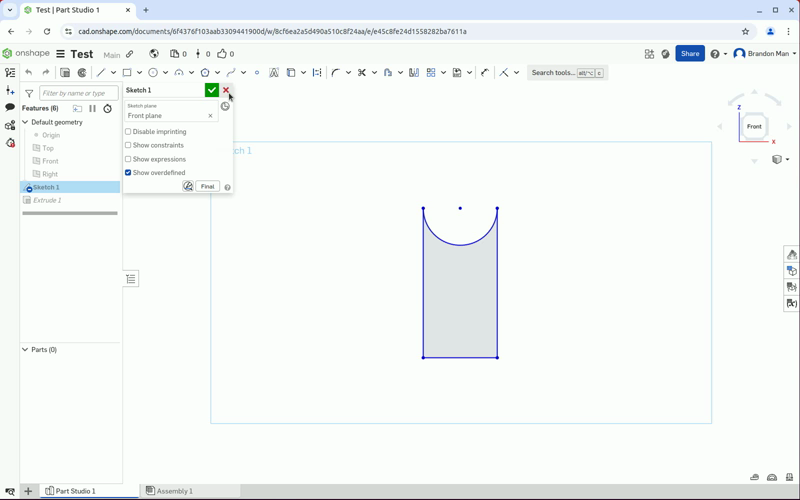
click(229, 92)
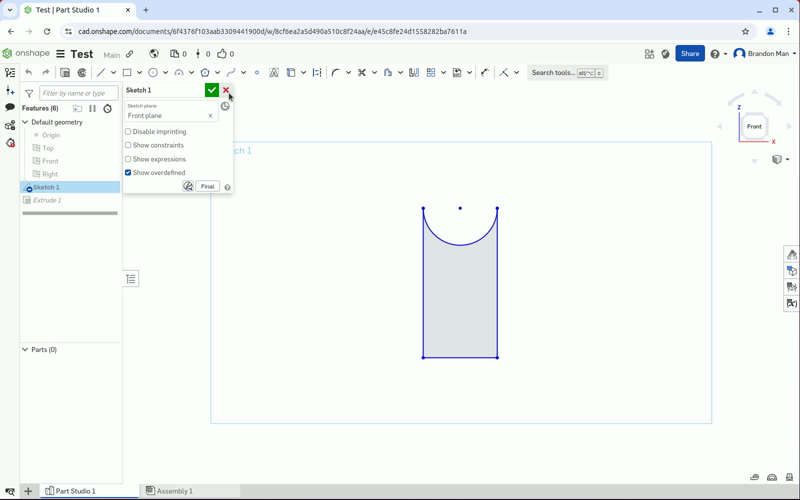
key(shift+s)
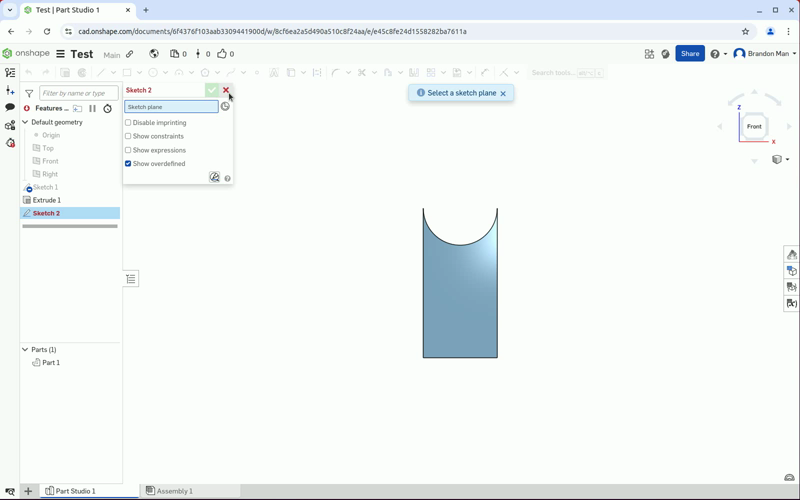
mouse_move(73, 163)
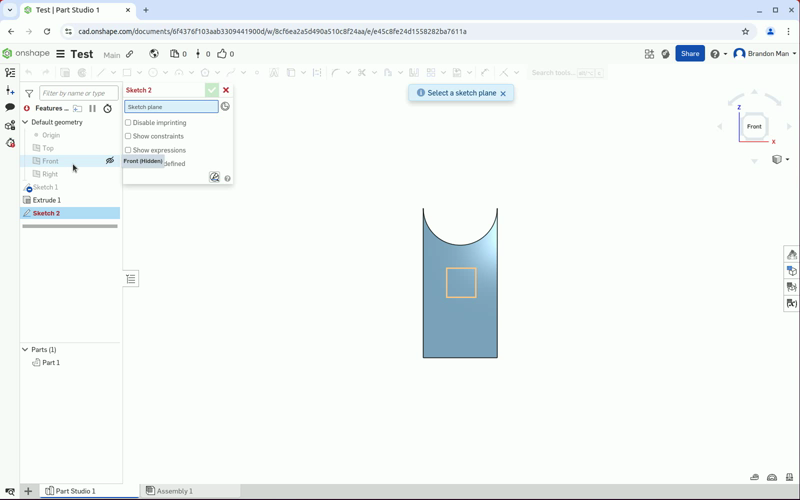
click(73, 163)
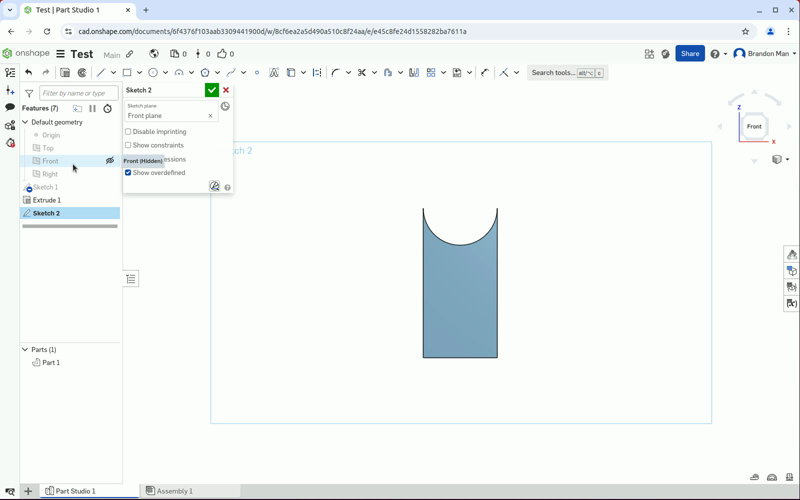
mouse_move(73, 352)
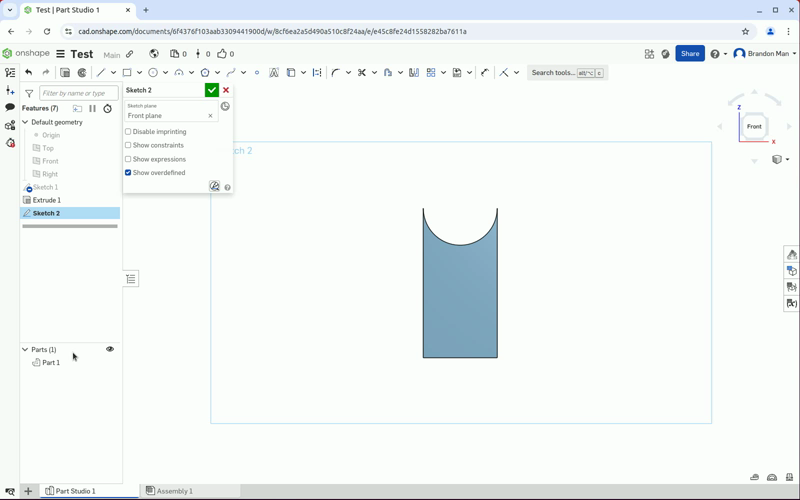
key(y)
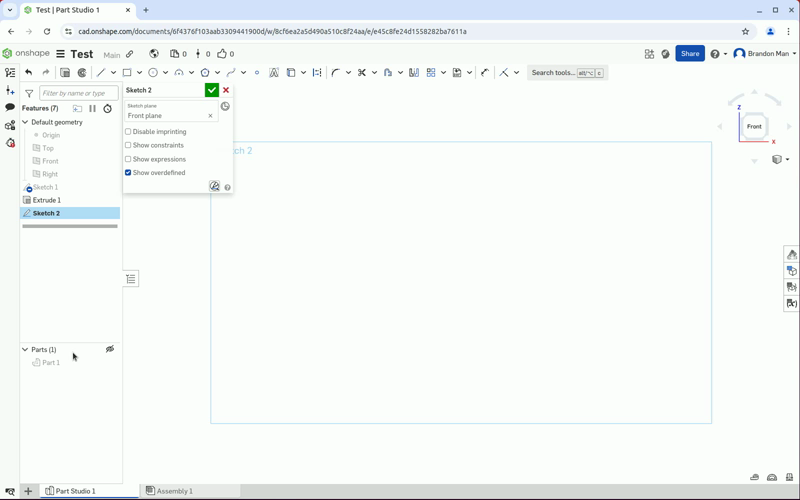
key(c)
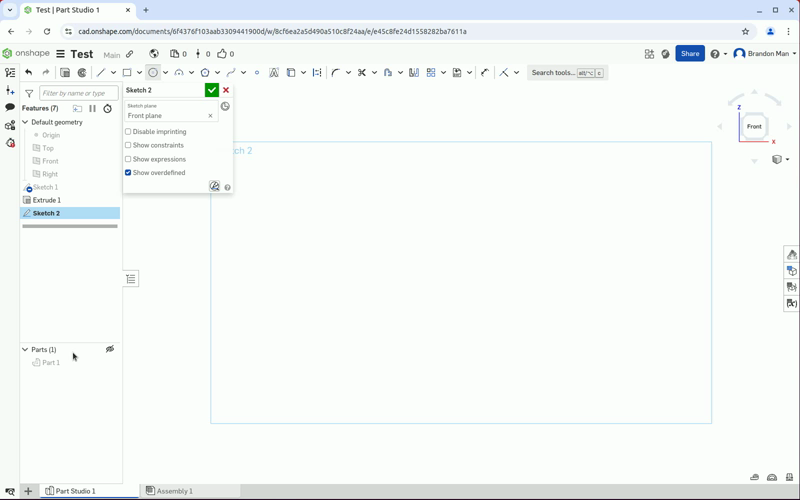
key_down(shift)
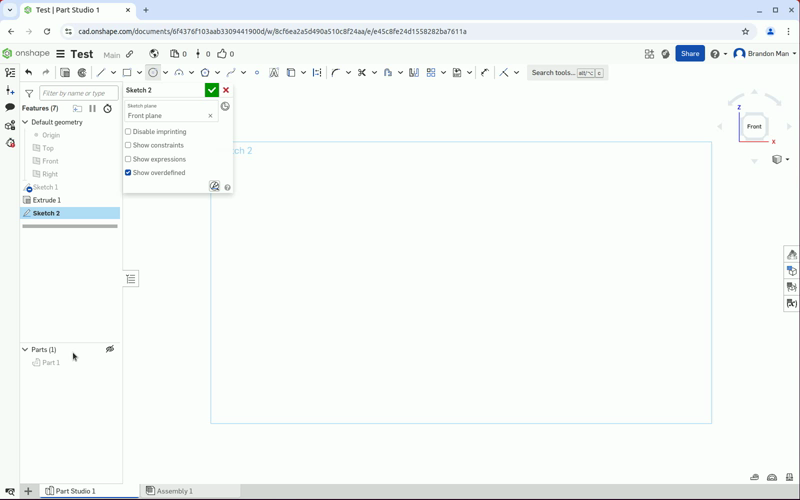
mouse_move(461, 207)
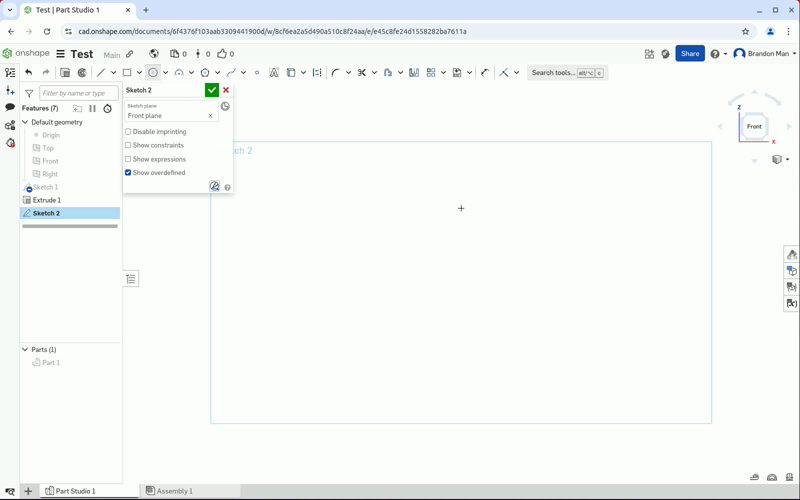
click(461, 207)
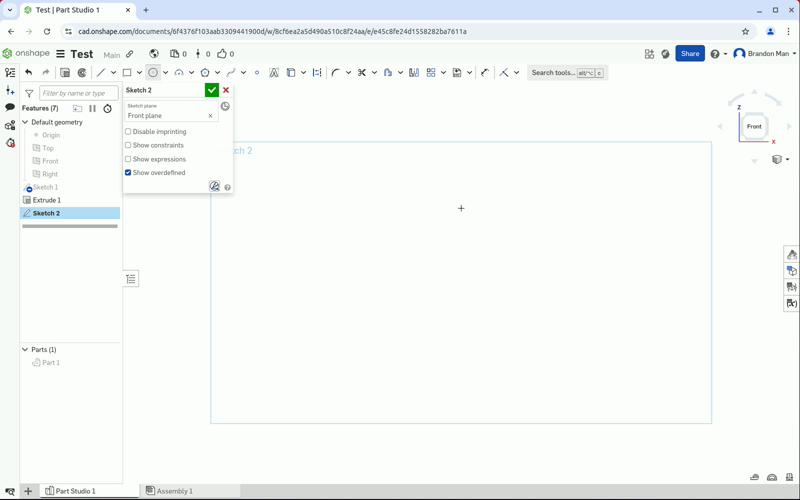
key_up(shift)
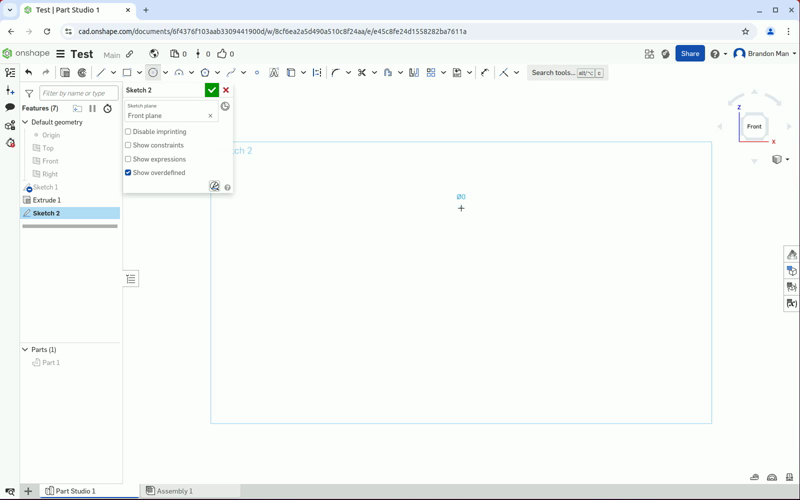
mouse_move(499, 207)
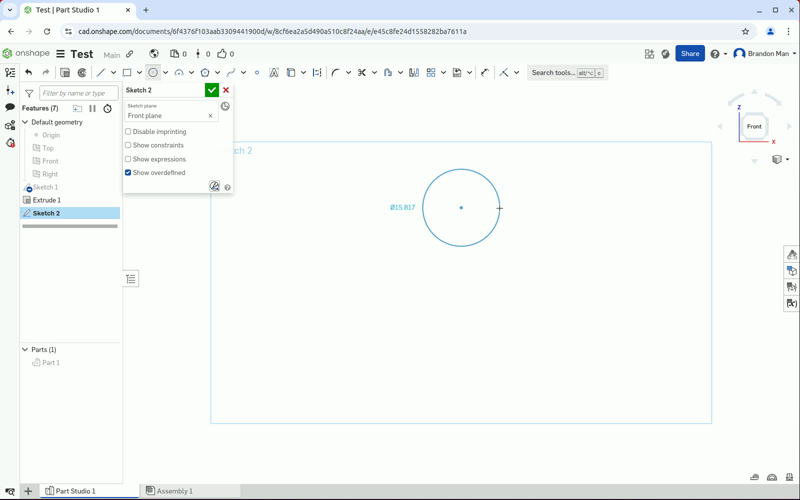
click(499, 207)
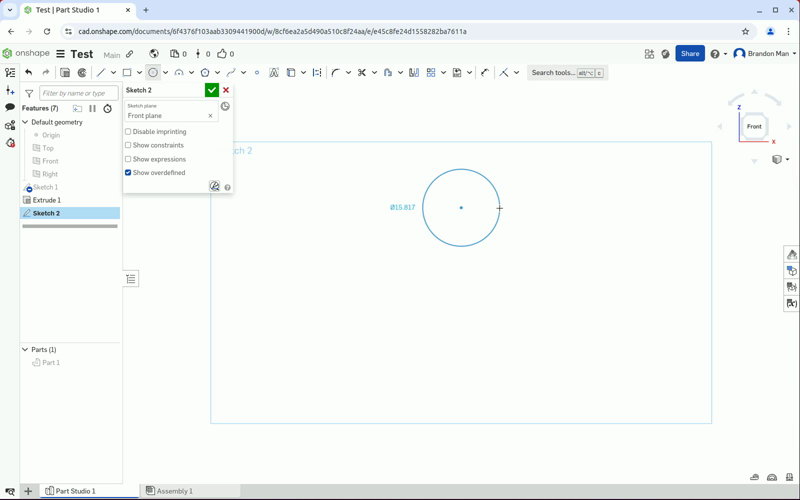
key(esc)
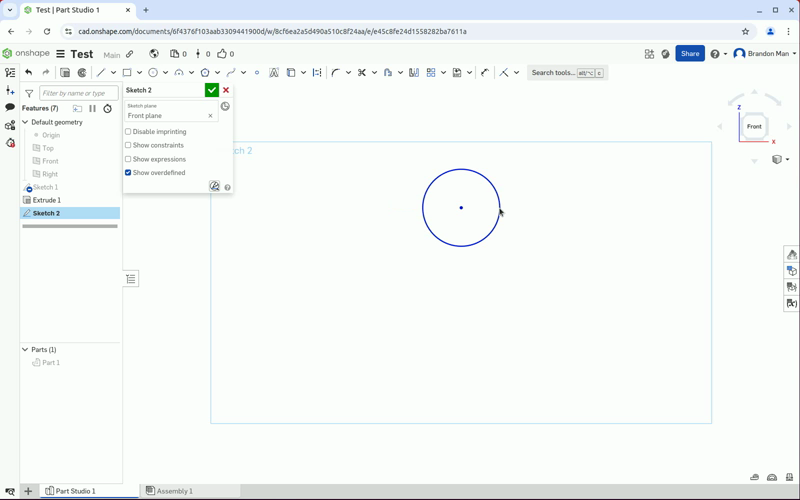
key(c)
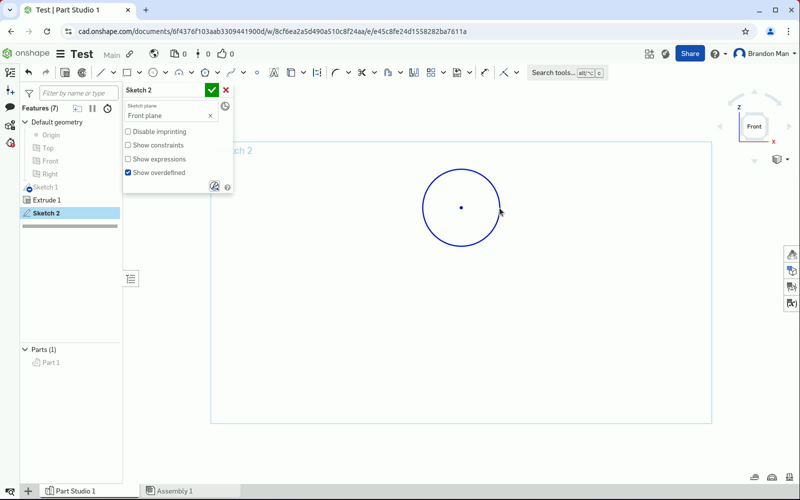
key_down(shift)
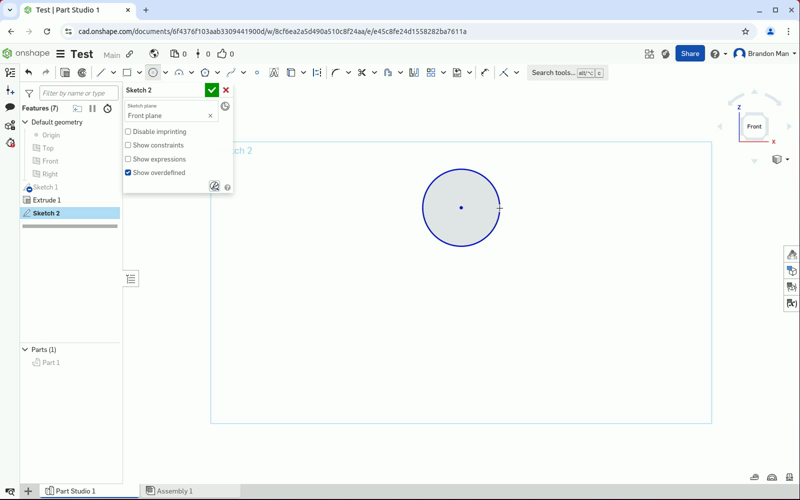
mouse_move(461, 207)
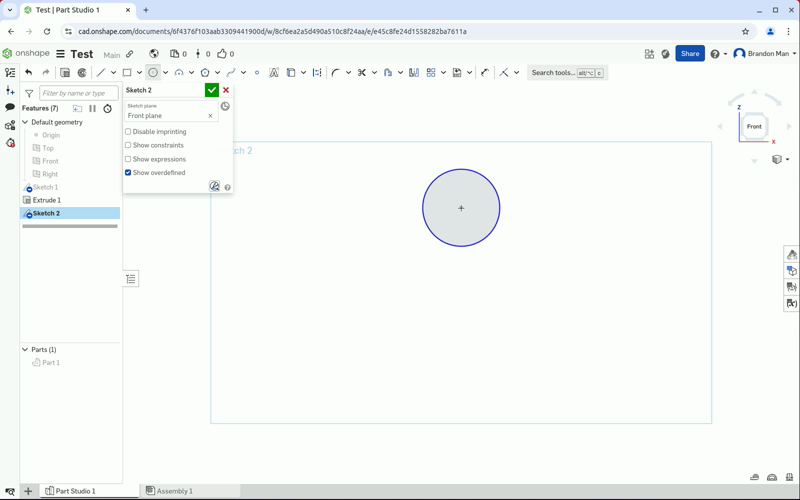
click(461, 207)
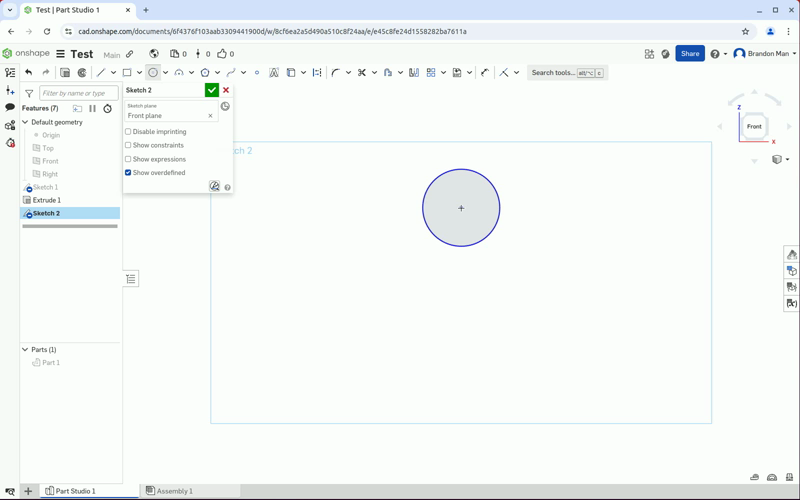
key_up(shift)
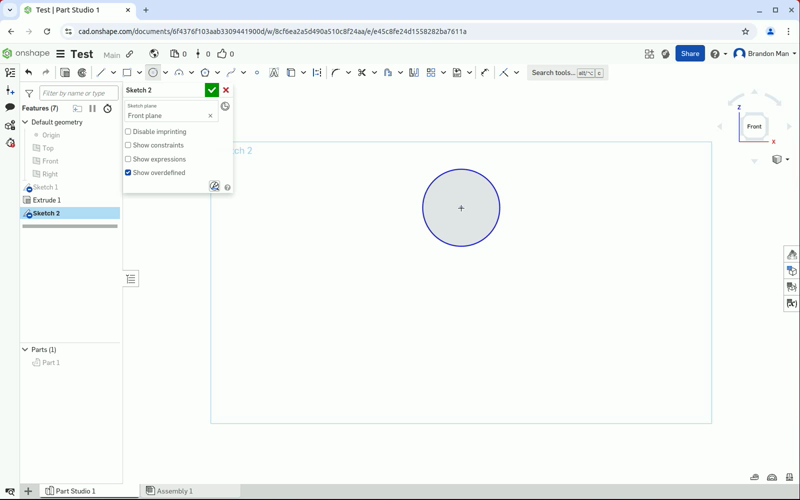
mouse_move(476, 207)
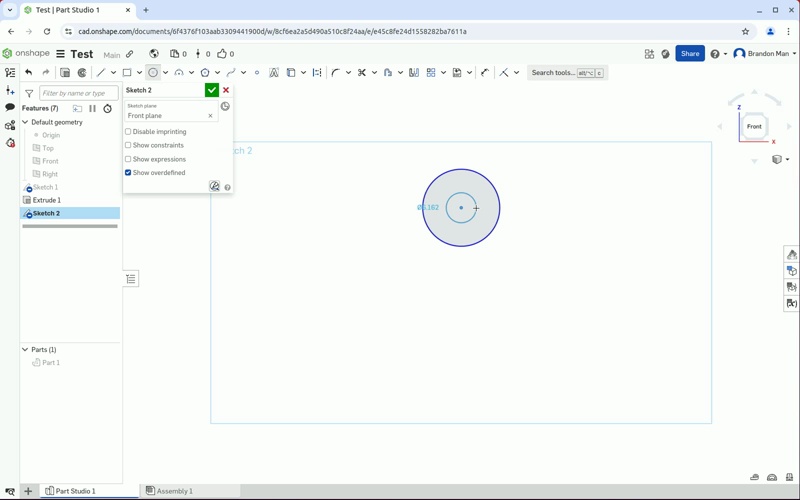
click(476, 207)
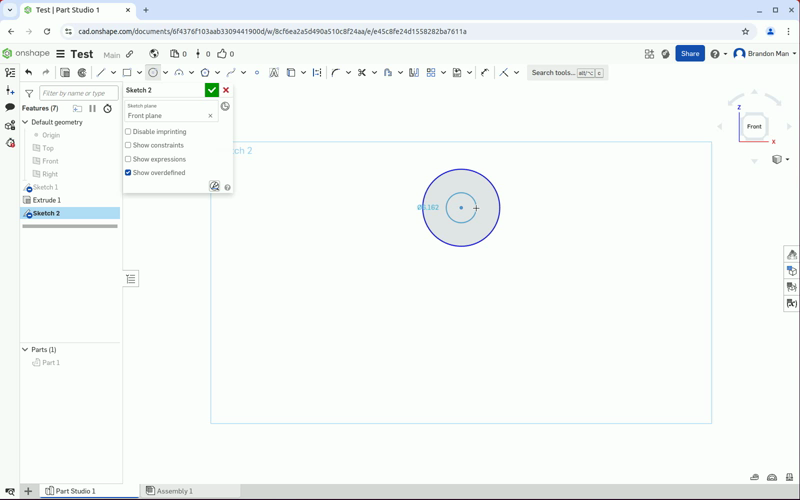
key(esc)
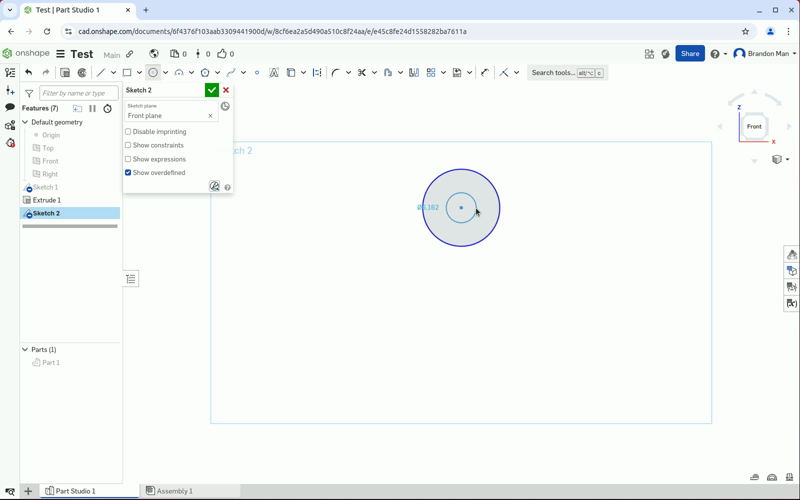
mouse_move(462, 173)
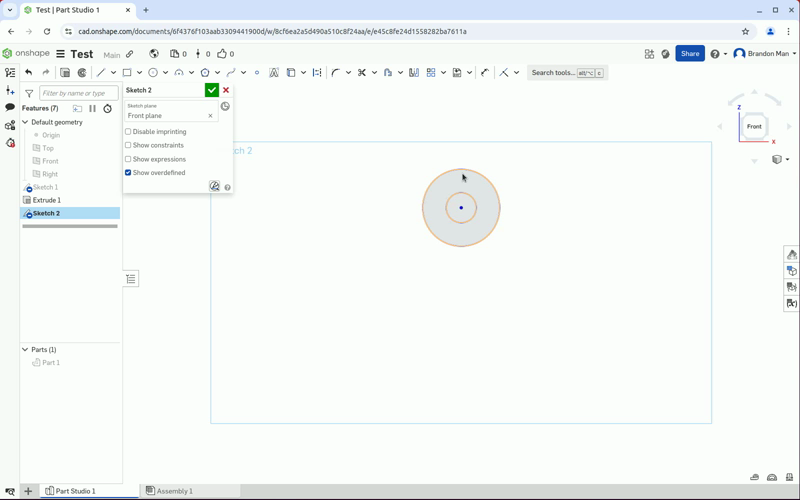
click(462, 173)
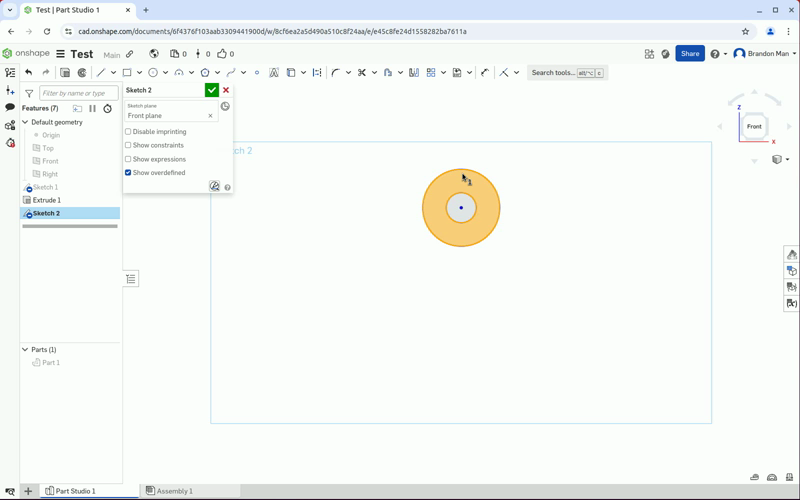
mouse_move(73, 352)
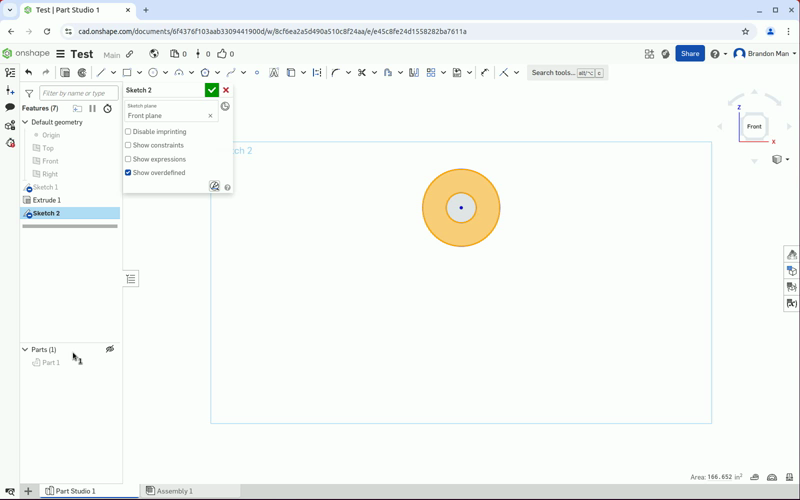
key(shift+y)
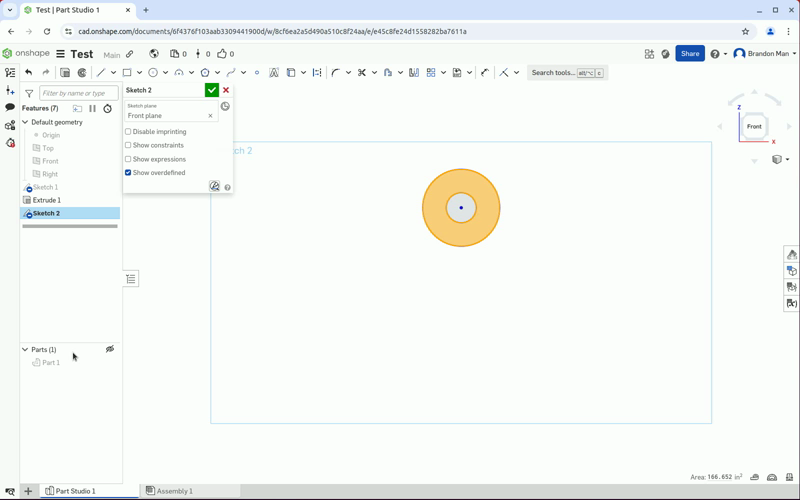
key(shift+e)
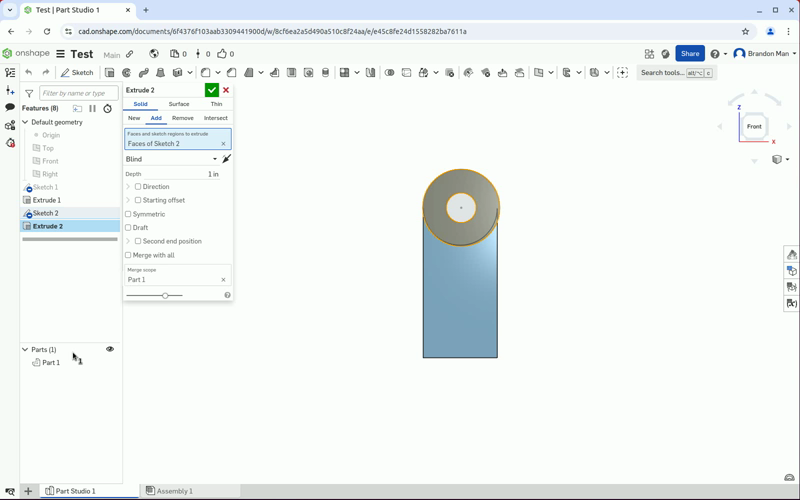
mouse_move(143, 106)
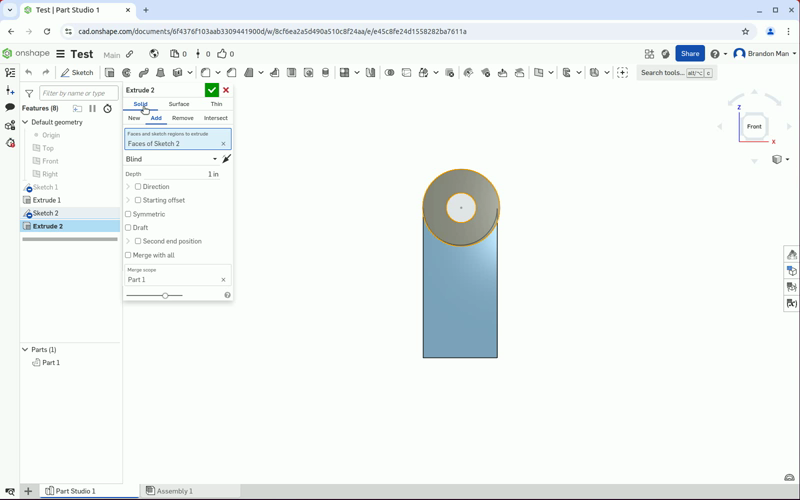
click(143, 106)
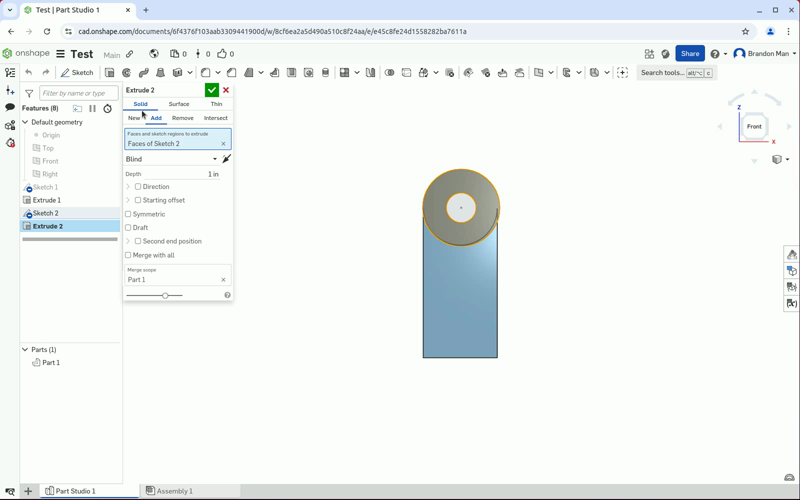
mouse_move(137, 120)
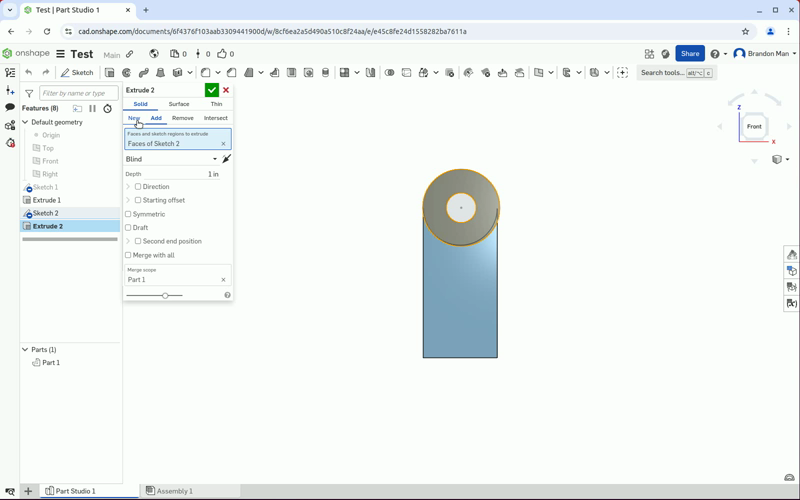
click(137, 120)
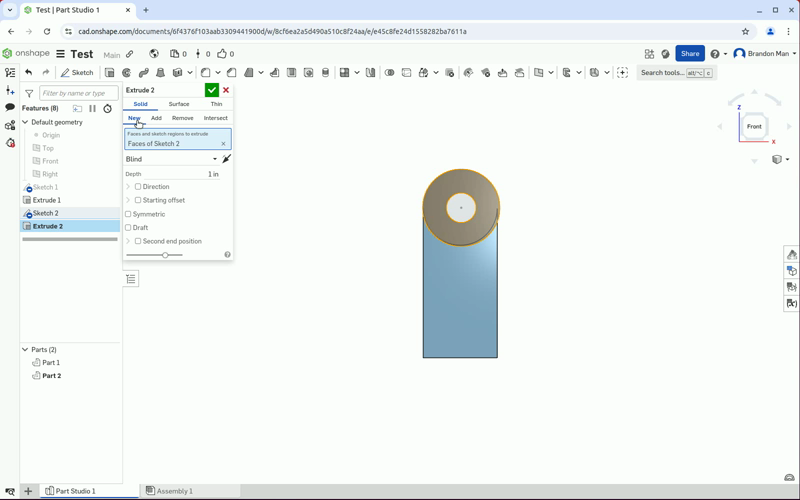
key(tab, 4)
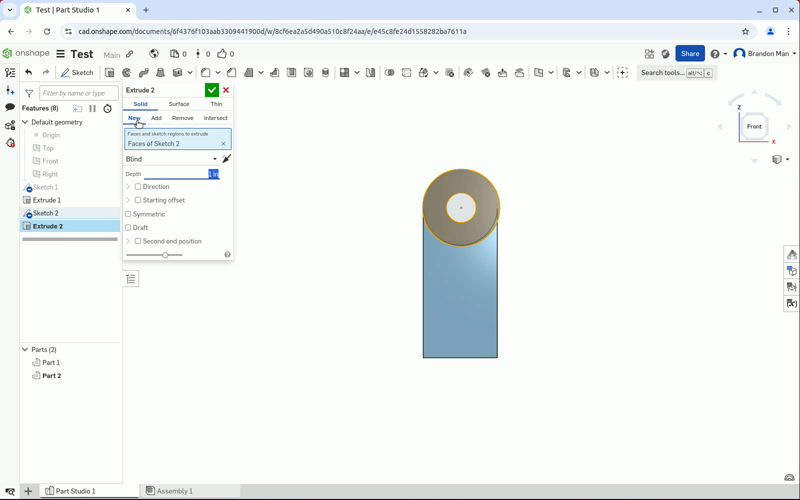
text(9.869)
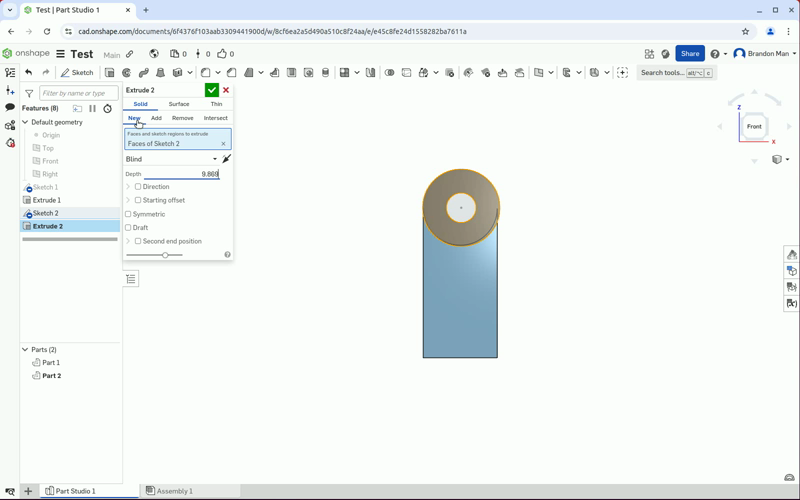
key(enter)
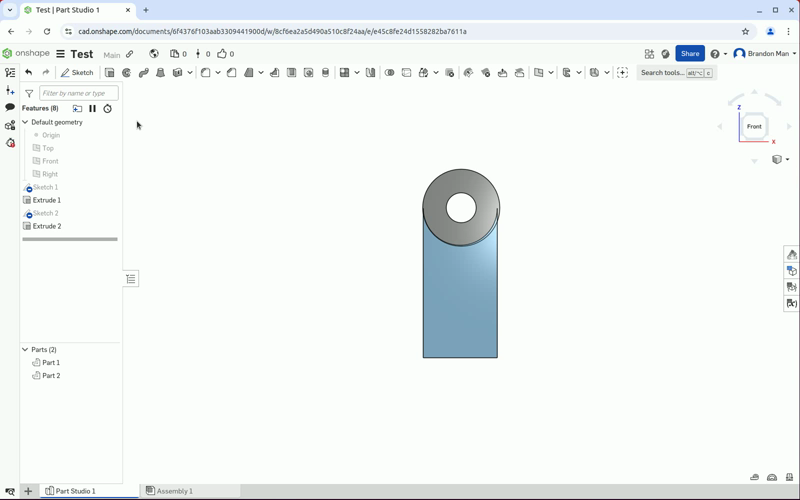
key(shift+h)
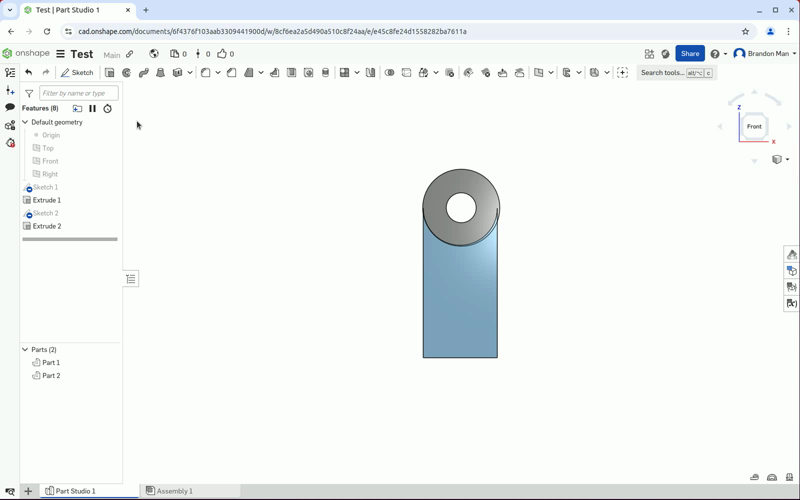
key(shift+h)
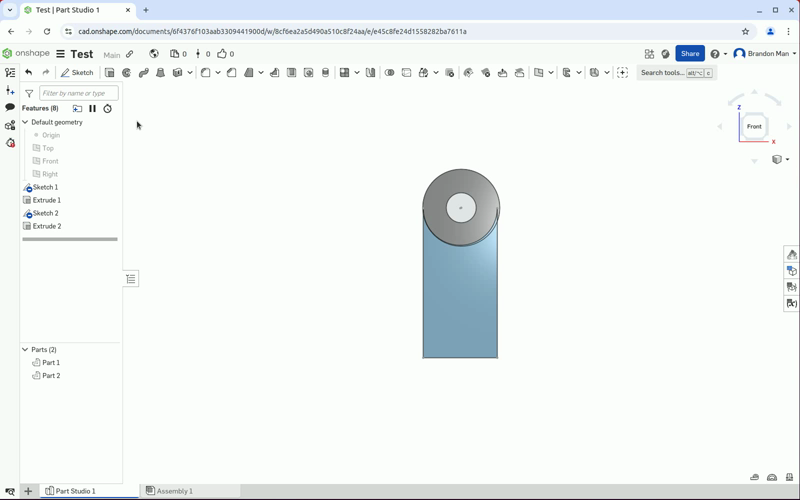
key(shift+7)
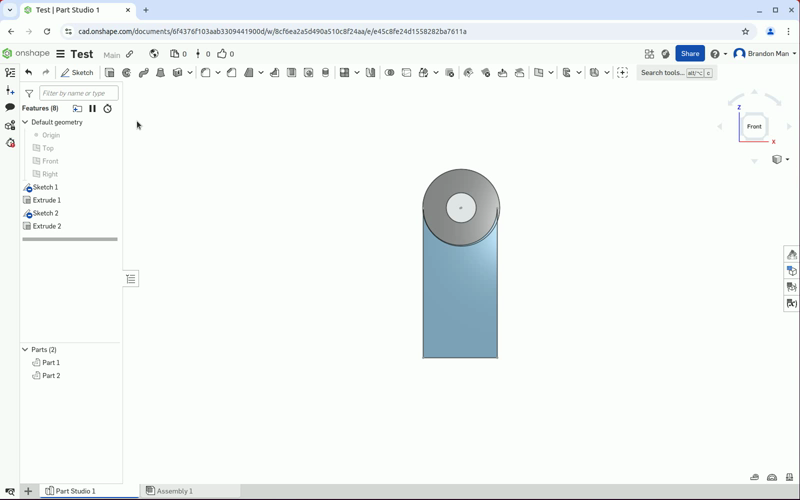
key(left, 2)
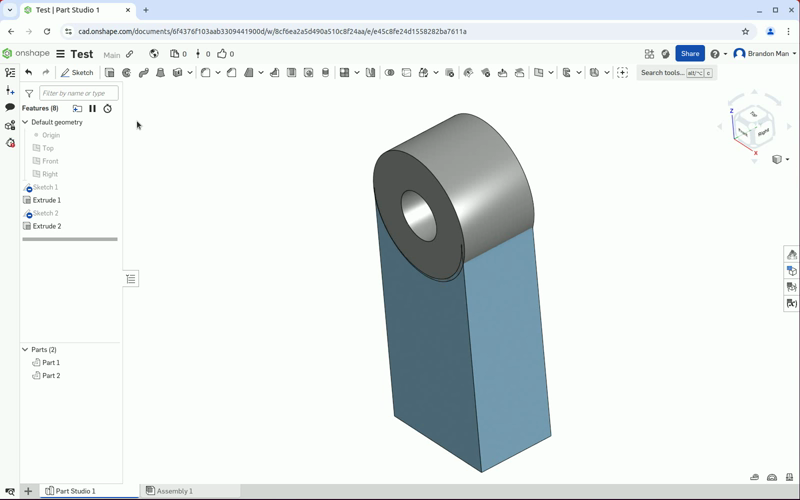
key(down, 2)
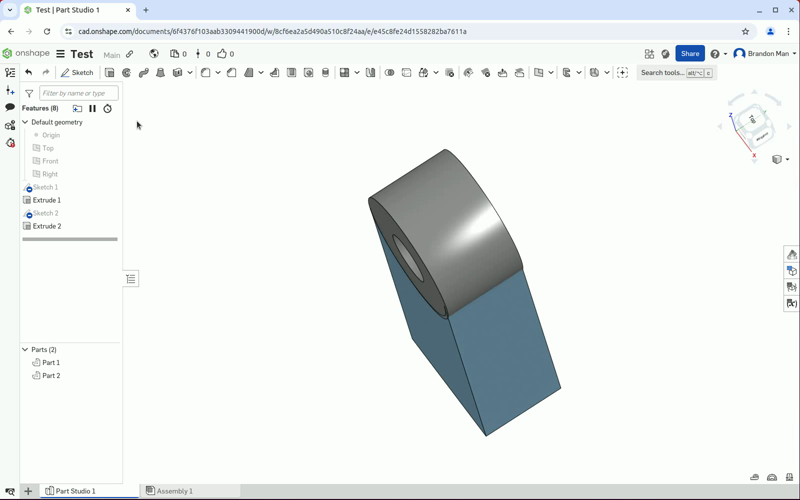
key(up, 2)
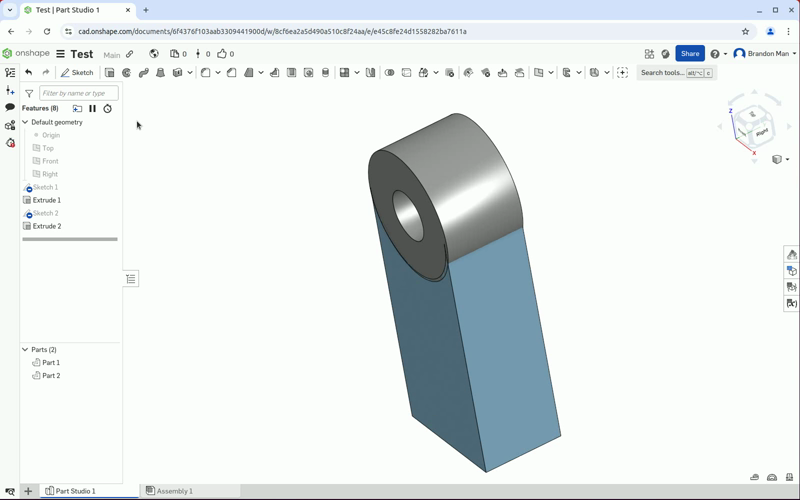
key(right, 2)
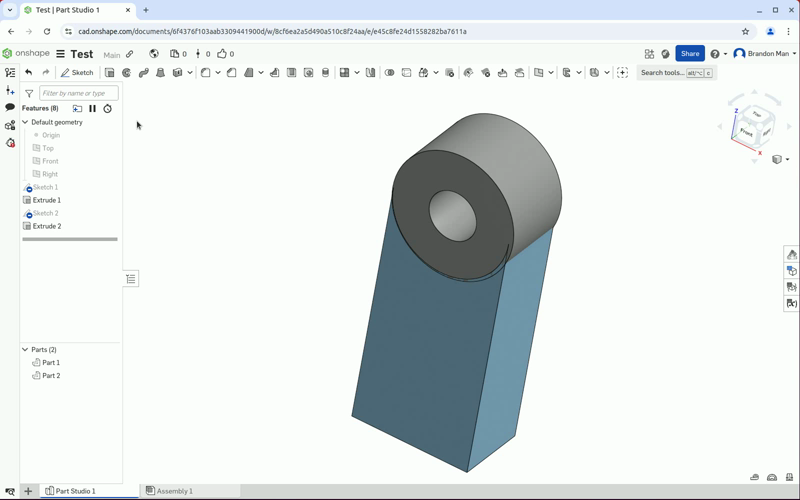
mouse_move(73, 189)
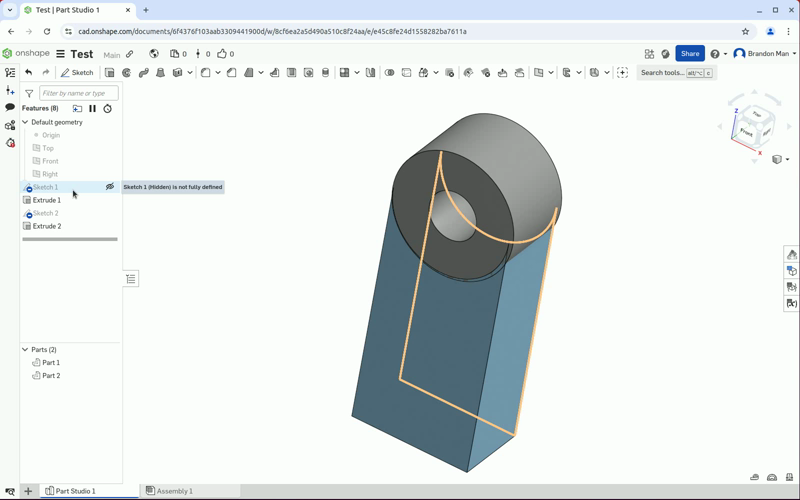
click(73, 189)